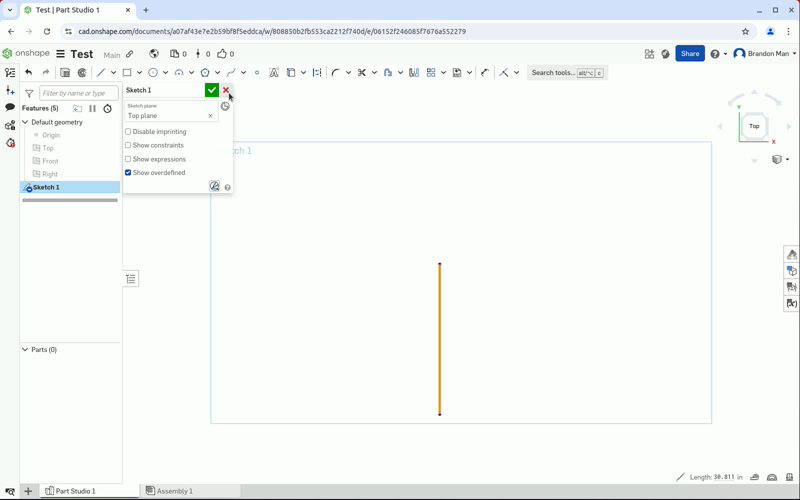
key(shift+h)
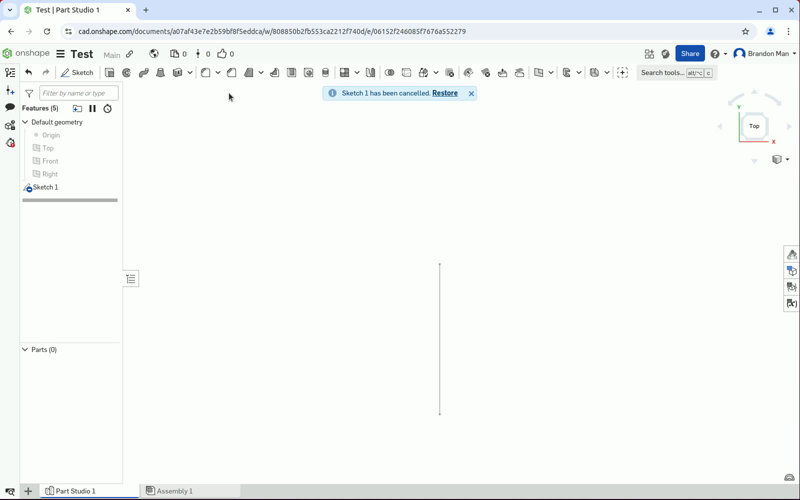
mouse_move(73, 352)
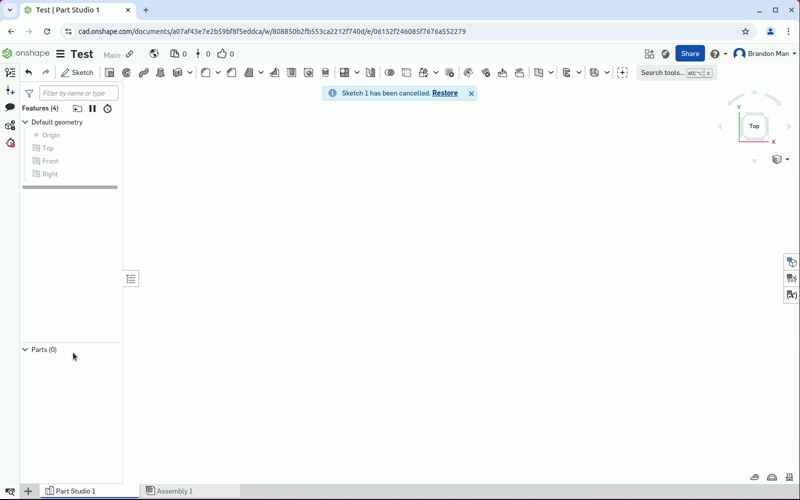
key(y)
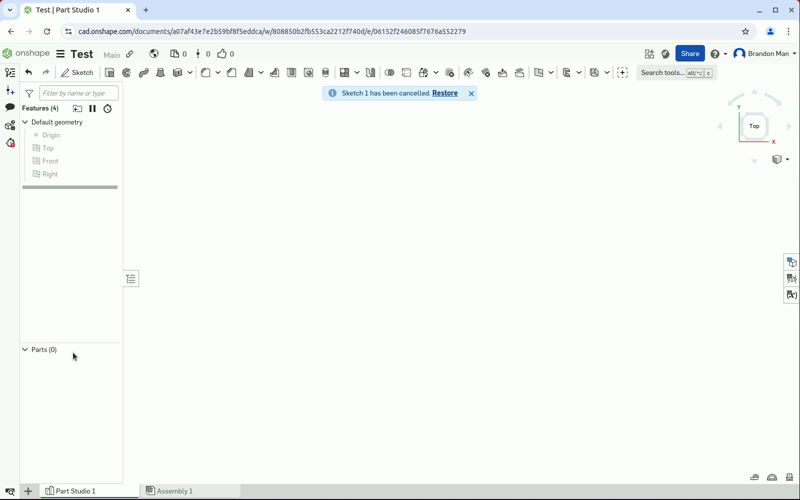
key(shift+p)
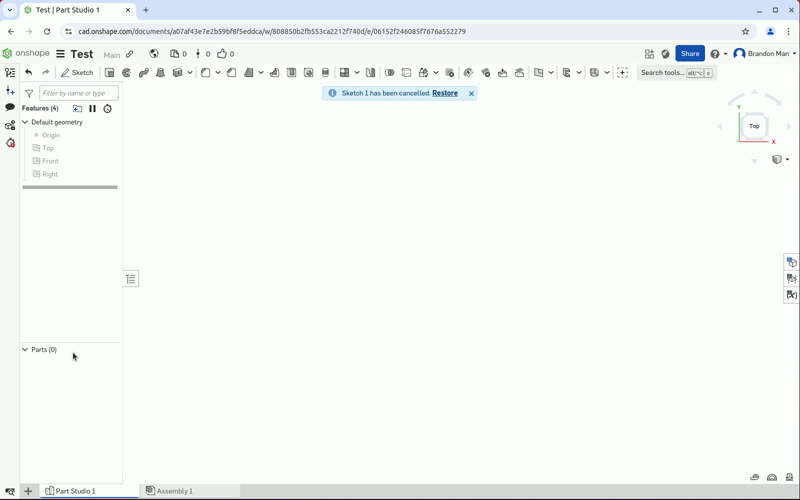
key(space)
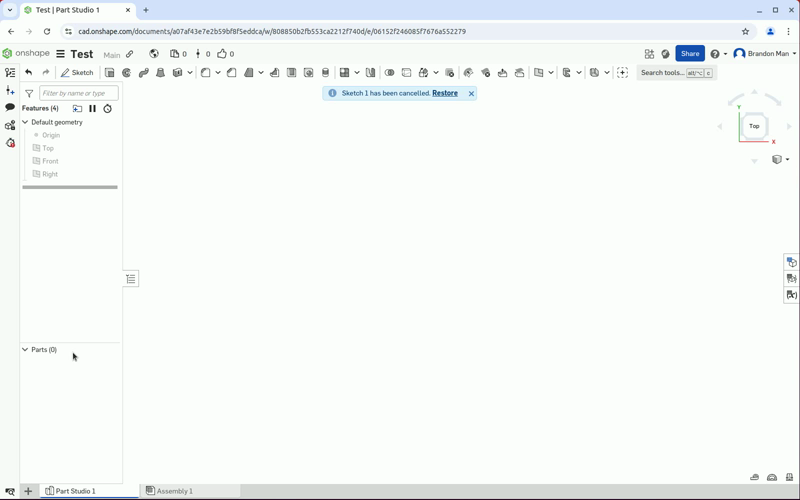
key_down(shift)
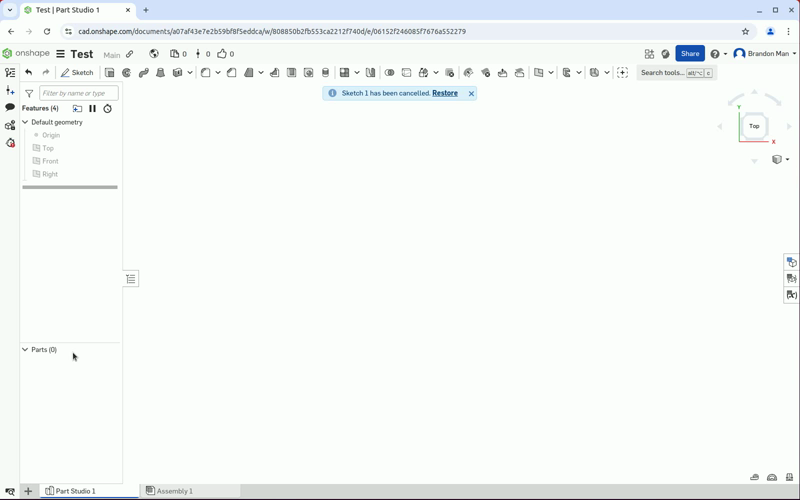
key(up)
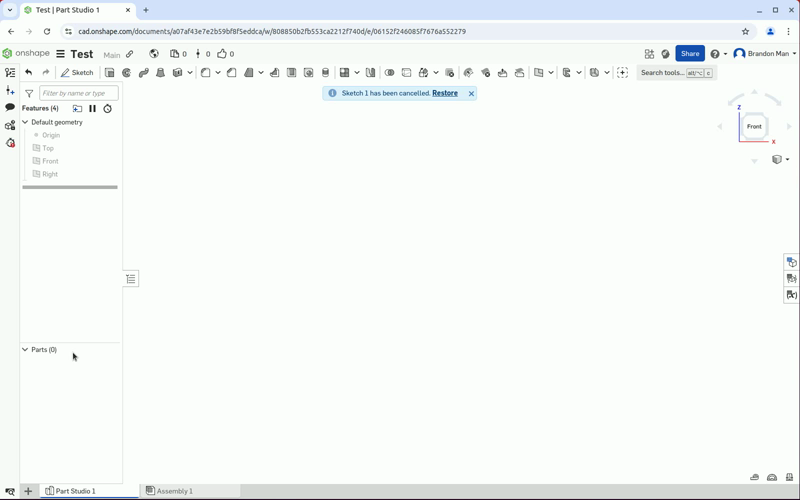
key_up(shift)
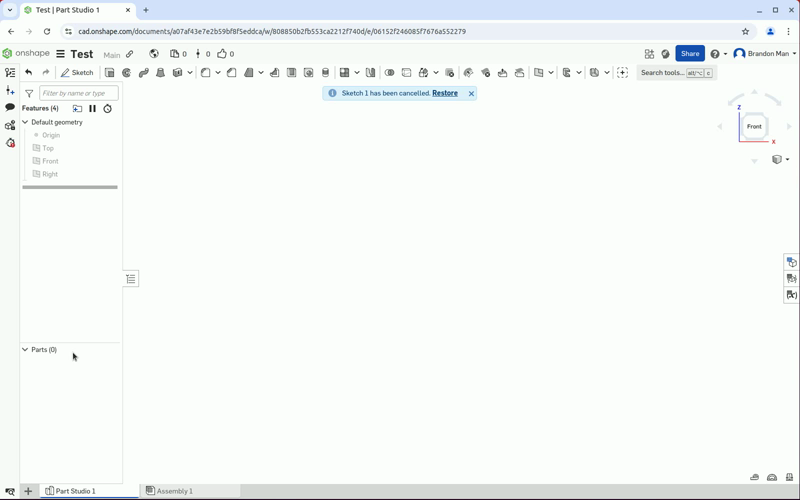
mouse_move(73, 352)
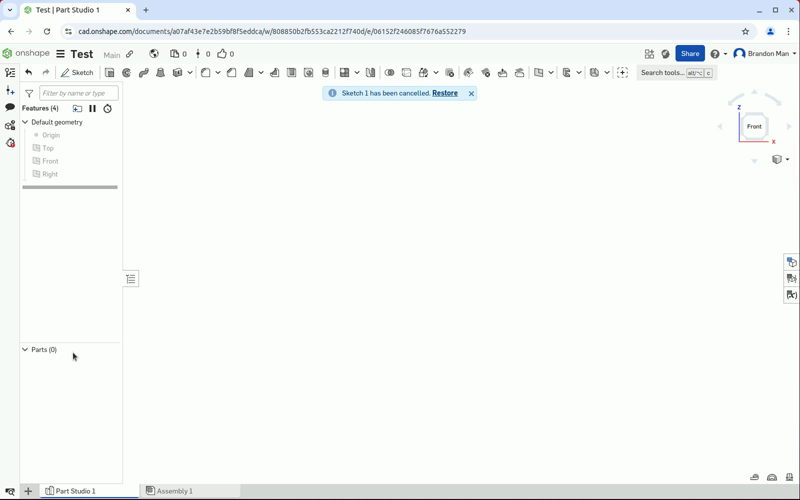
key(shift+y)
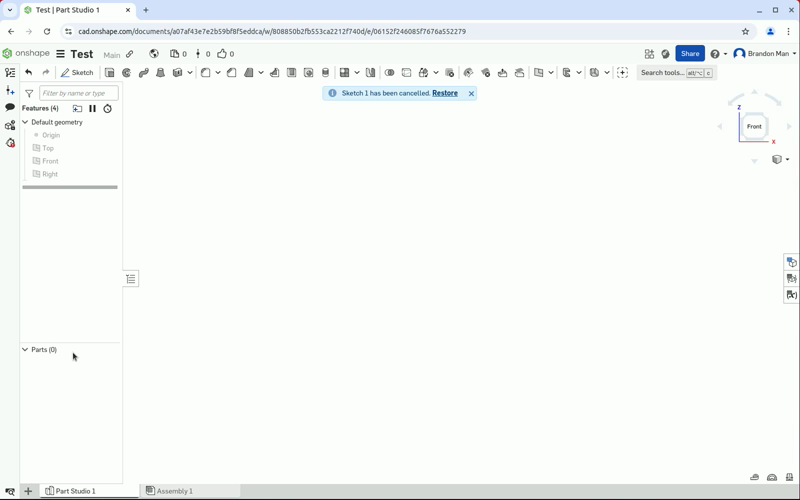
key(shift+s)
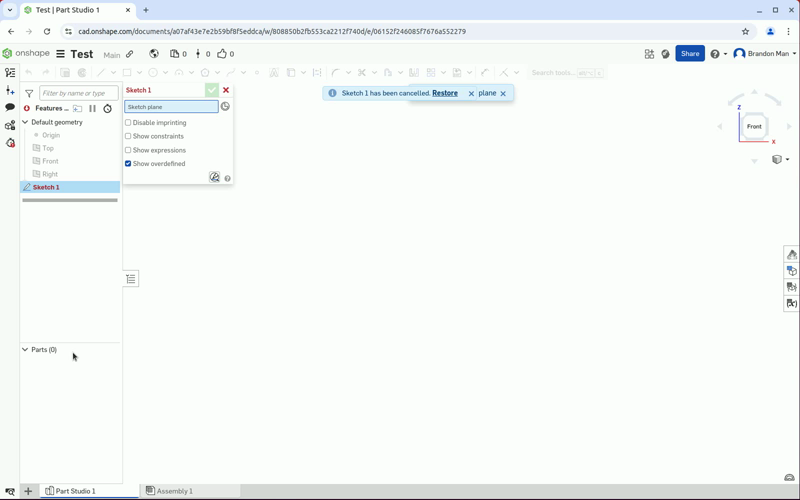
mouse_move(73, 163)
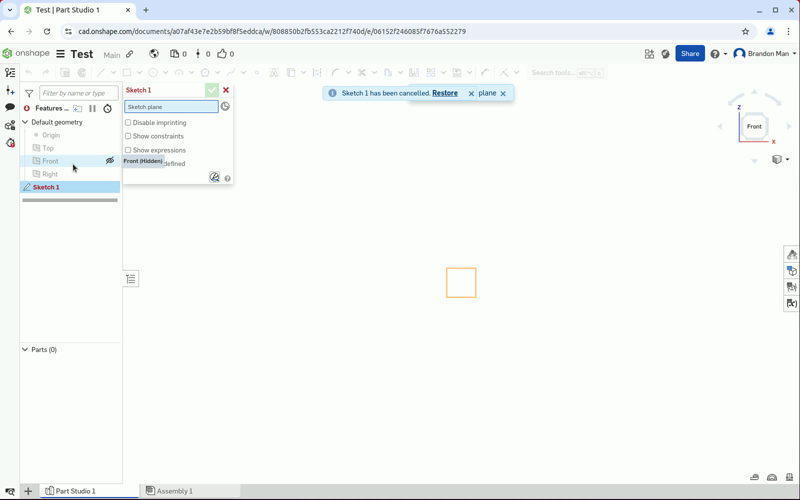
click(73, 163)
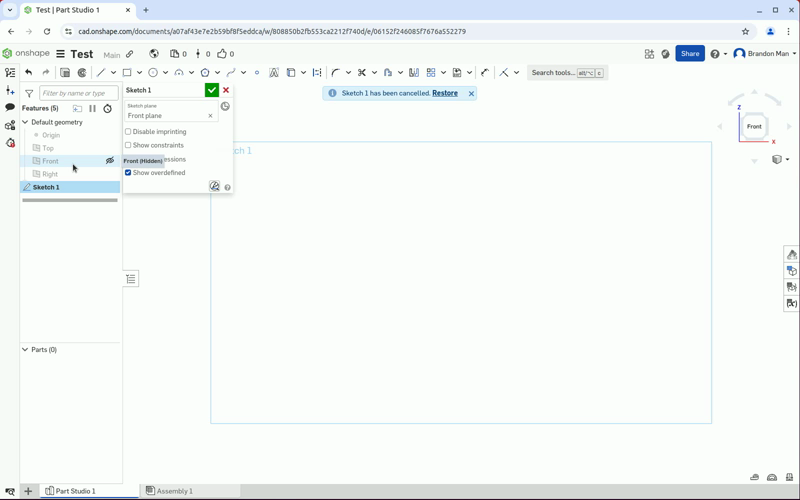
mouse_move(73, 352)
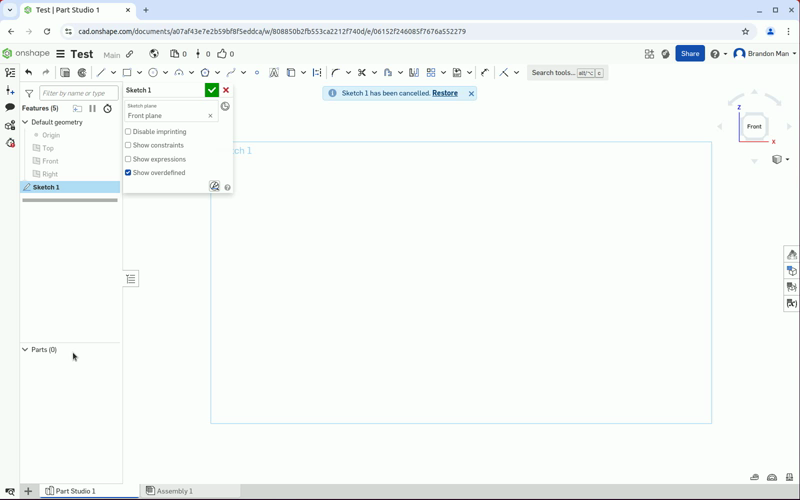
key(y)
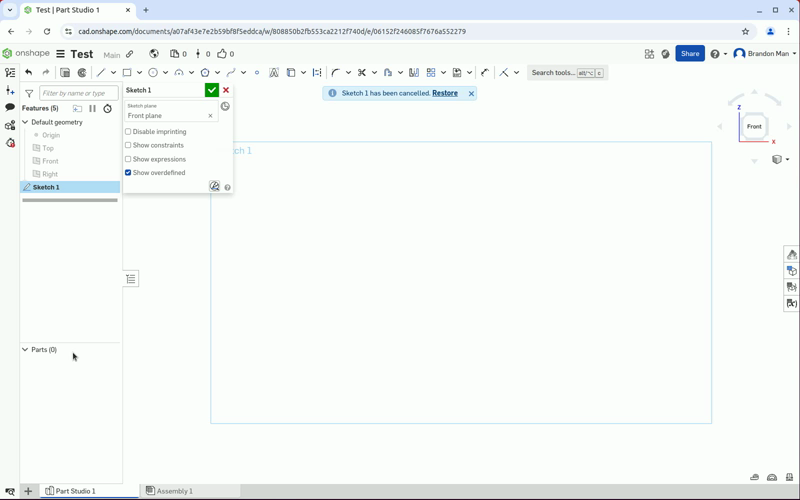
key(l)
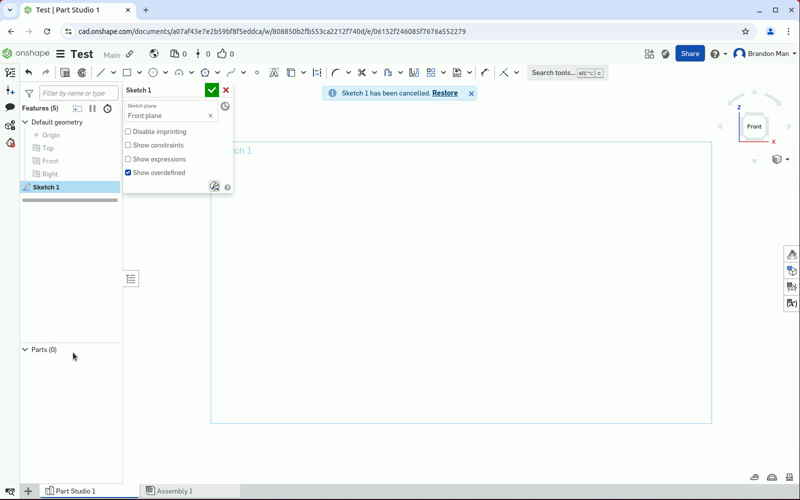
key_down(shift)
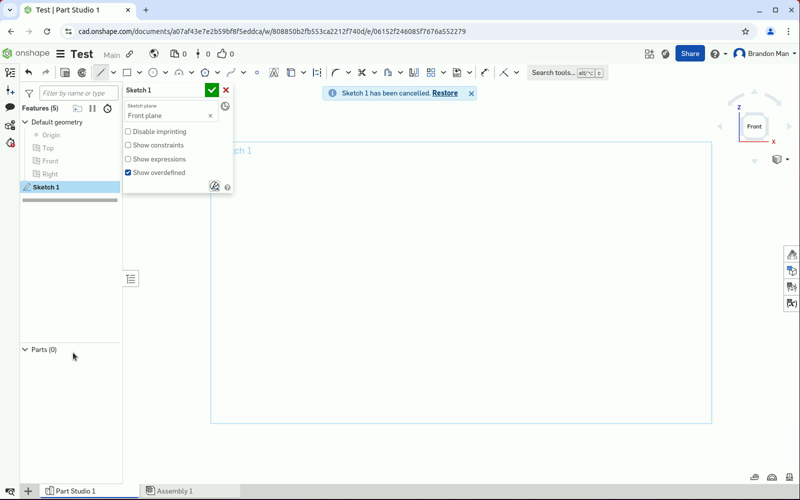
mouse_move(385, 282)
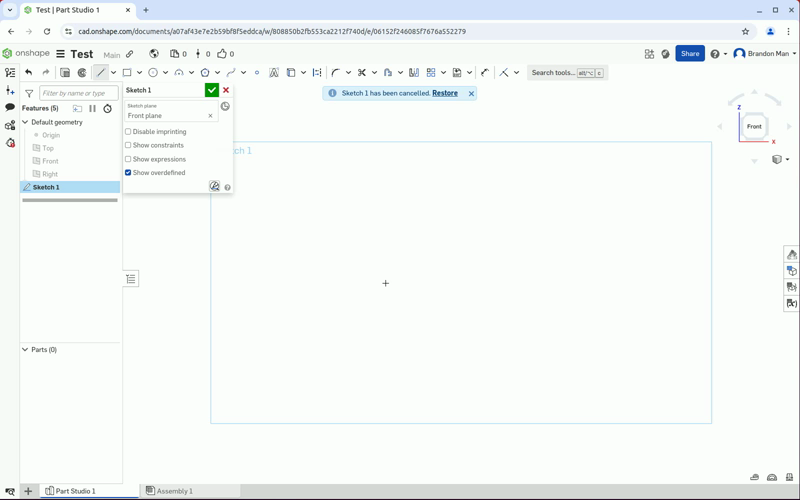
click(385, 282)
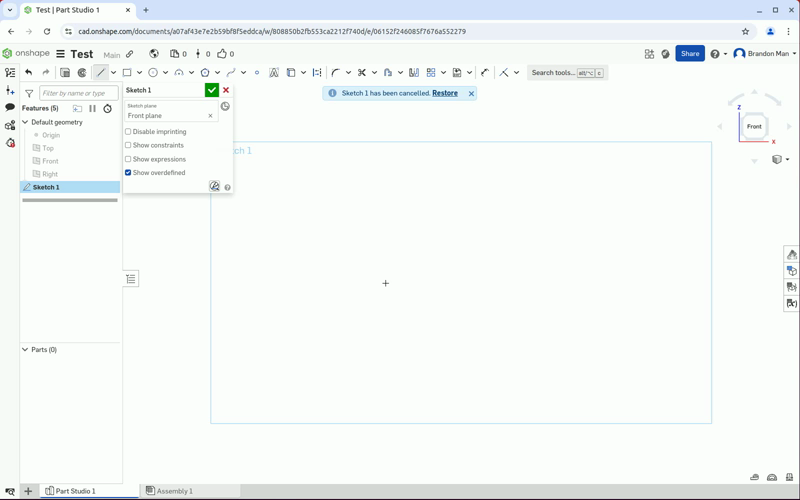
key_up(shift)
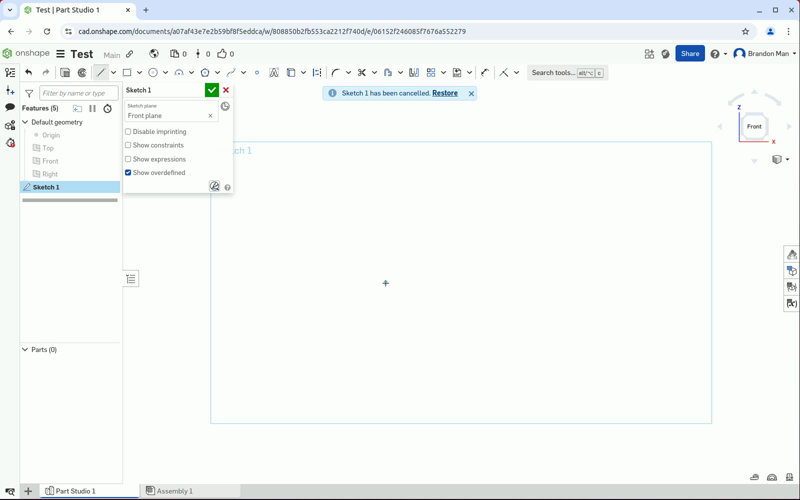
key_down(shift)
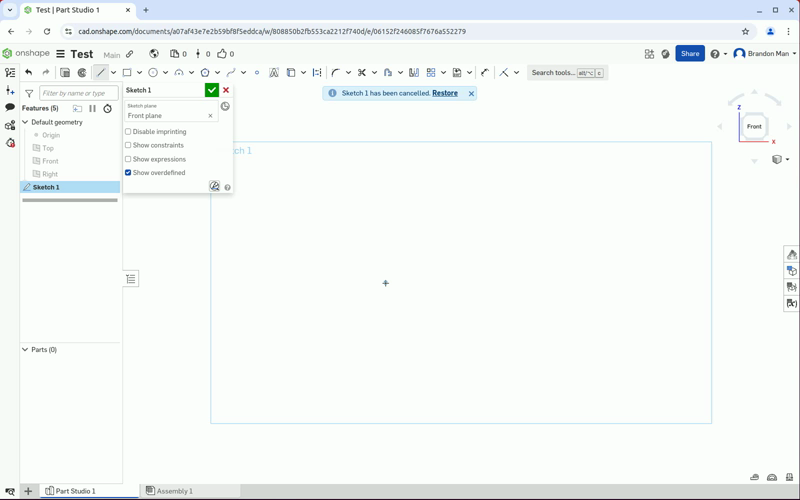
mouse_move(461, 282)
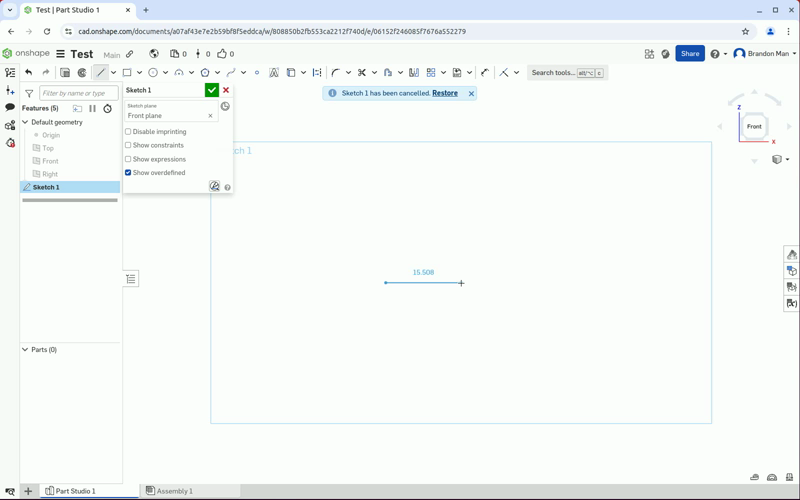
click(461, 282)
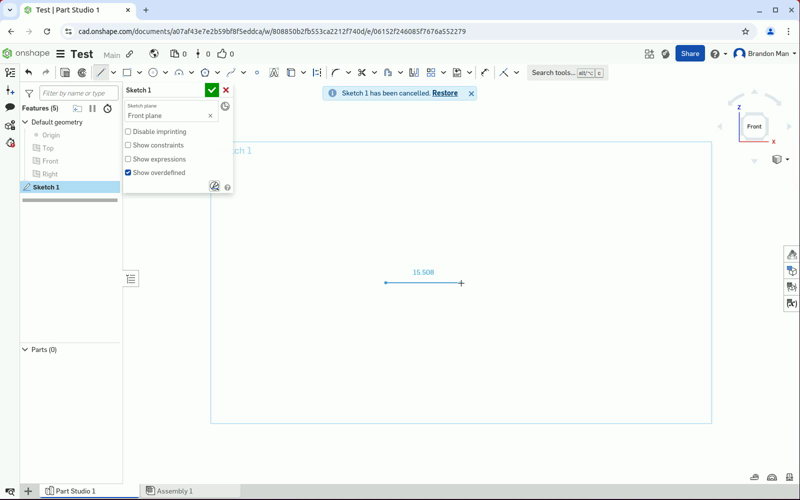
key_up(shift)
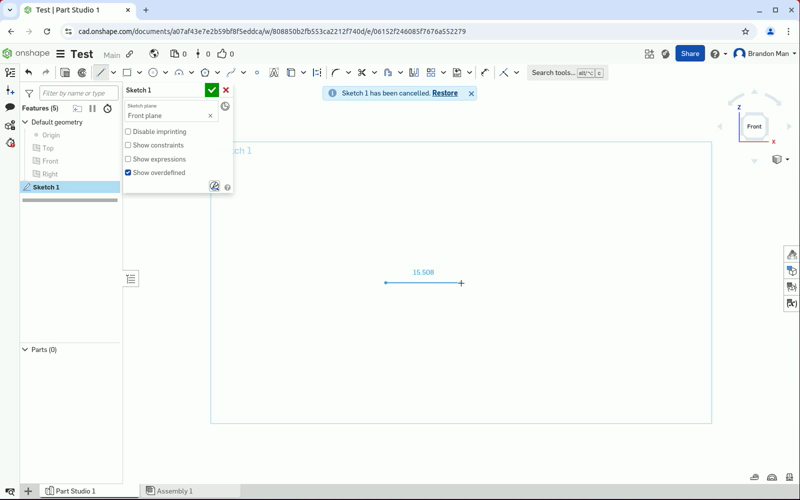
key_down(shift)
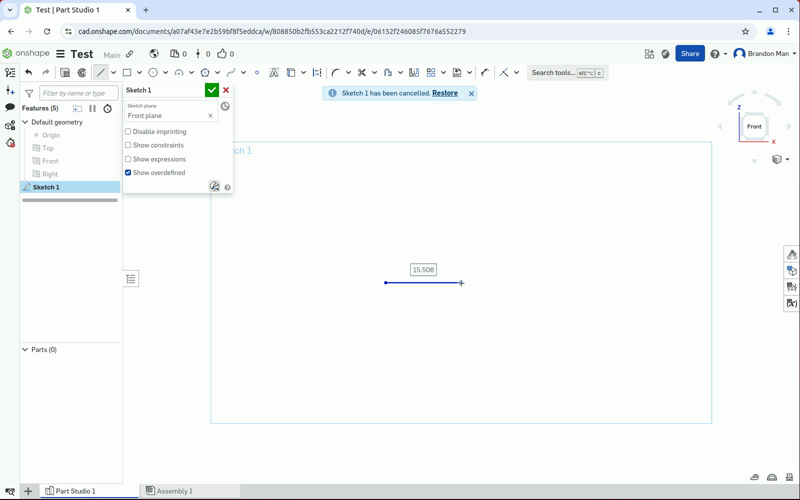
mouse_move(461, 207)
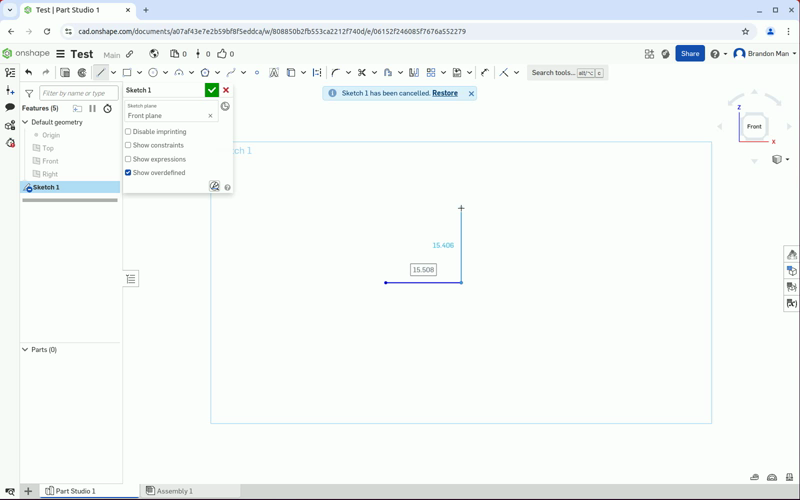
click(461, 207)
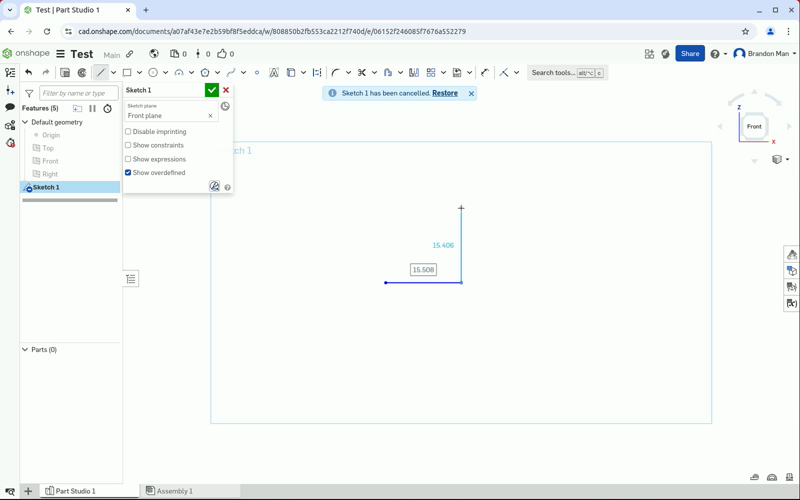
key_up(shift)
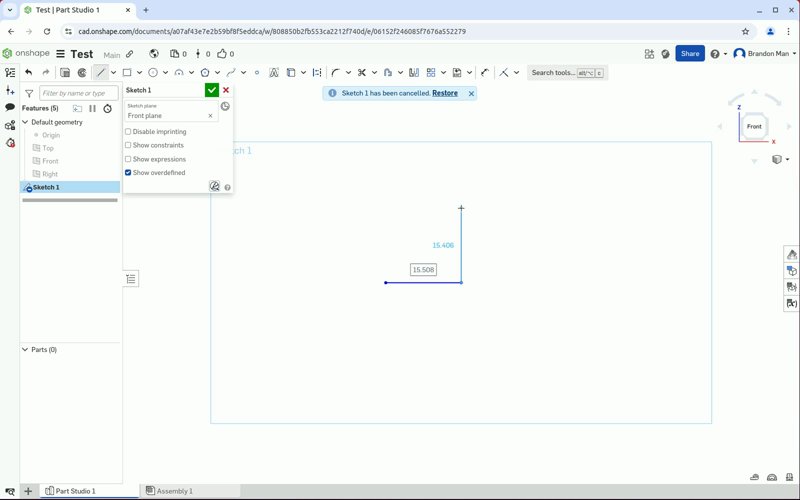
key_down(shift)
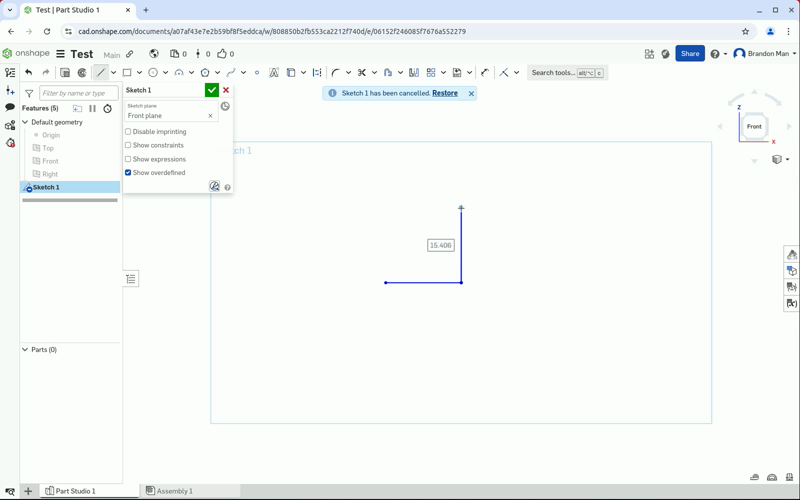
mouse_move(385, 207)
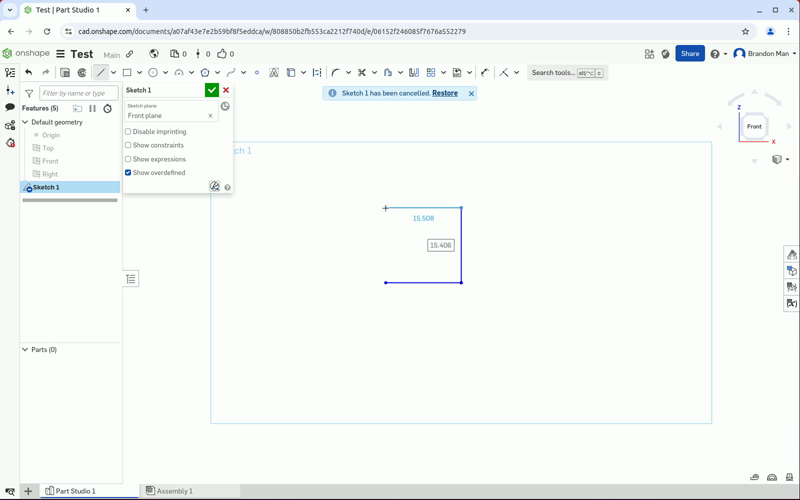
click(385, 207)
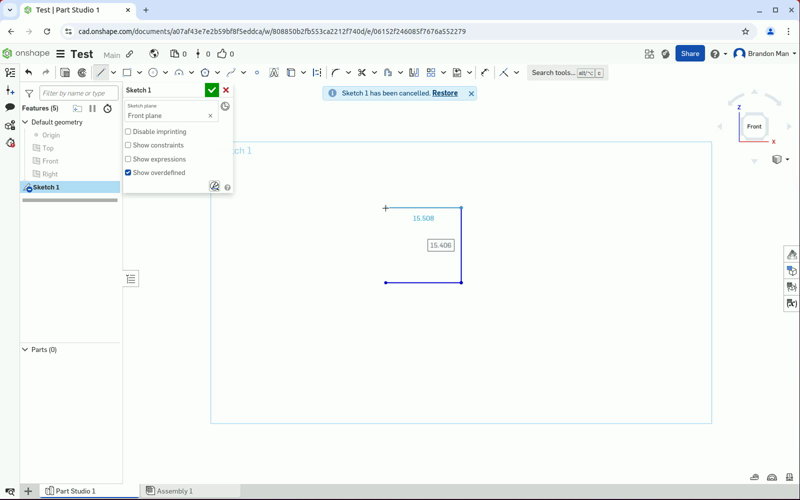
key_up(shift)
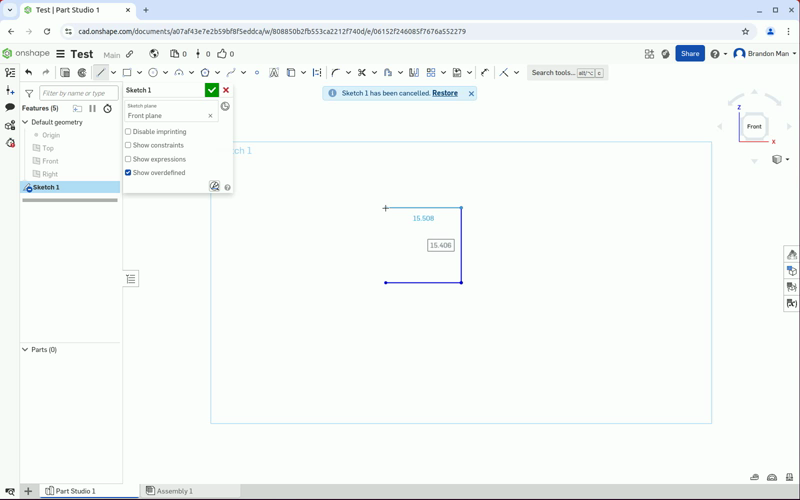
key_down(shift)
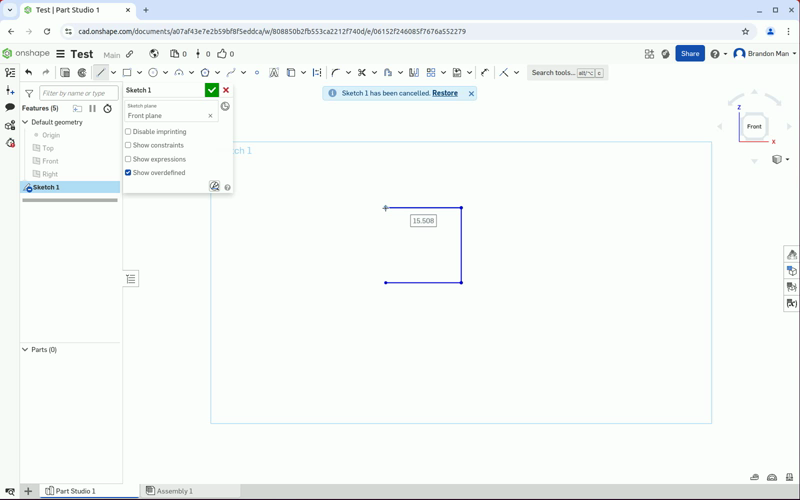
mouse_move(385, 282)
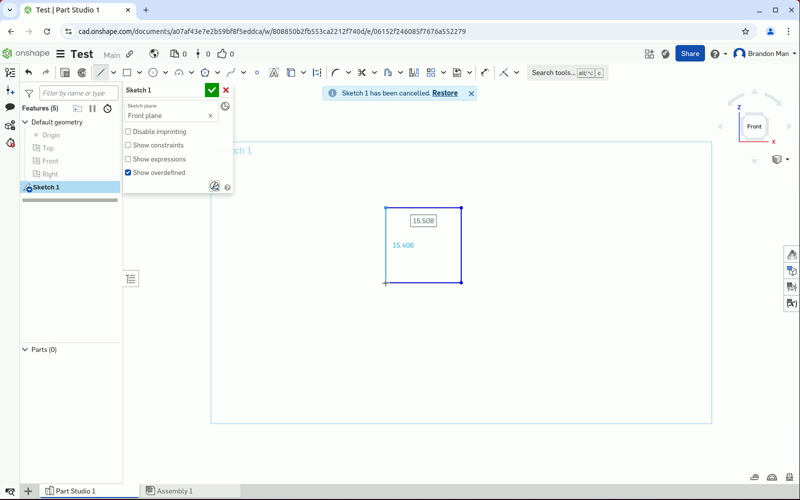
key_up(shift)
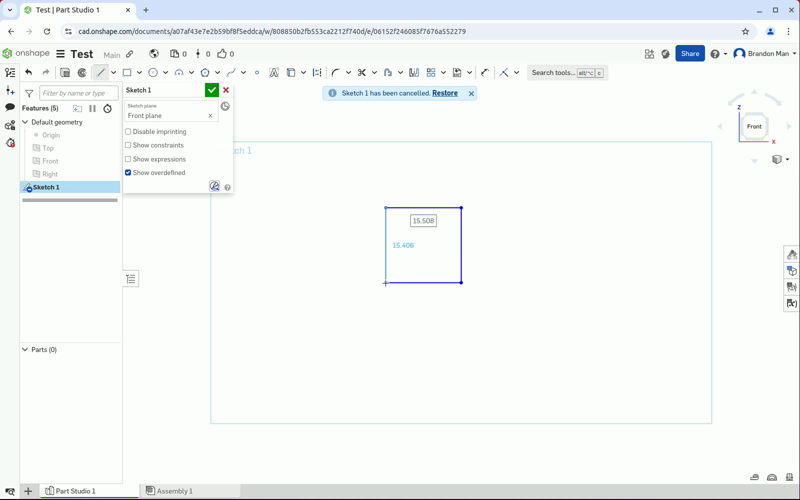
click(385, 282)
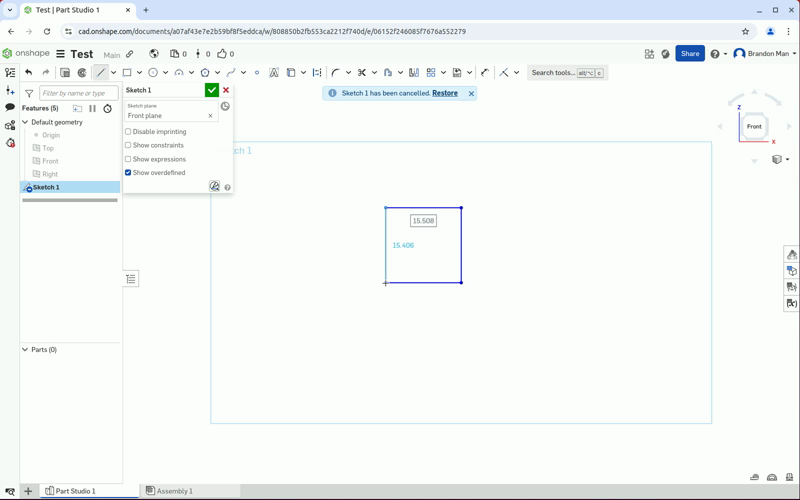
key(esc)
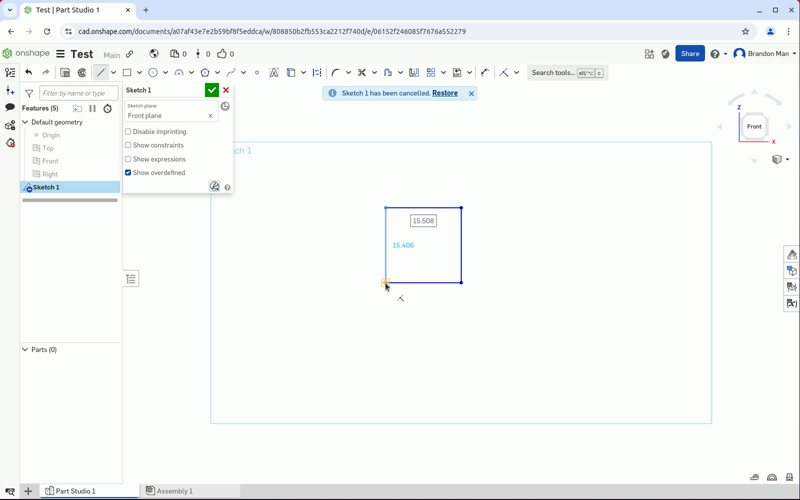
mouse_move(447, 254)
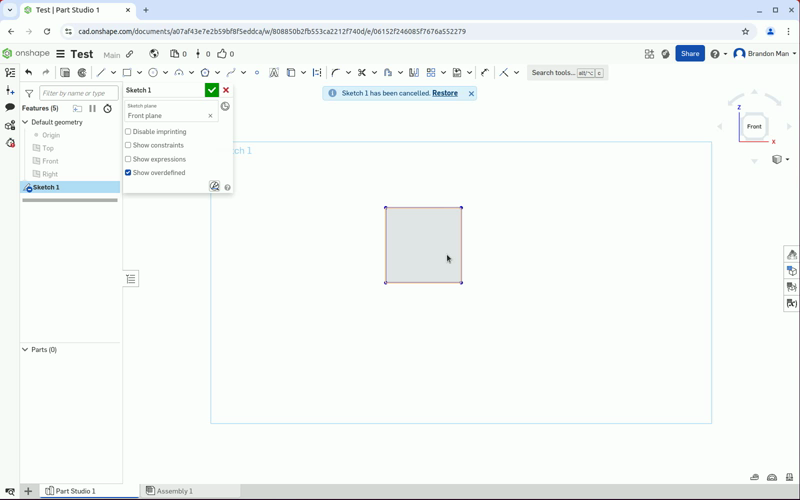
click(447, 254)
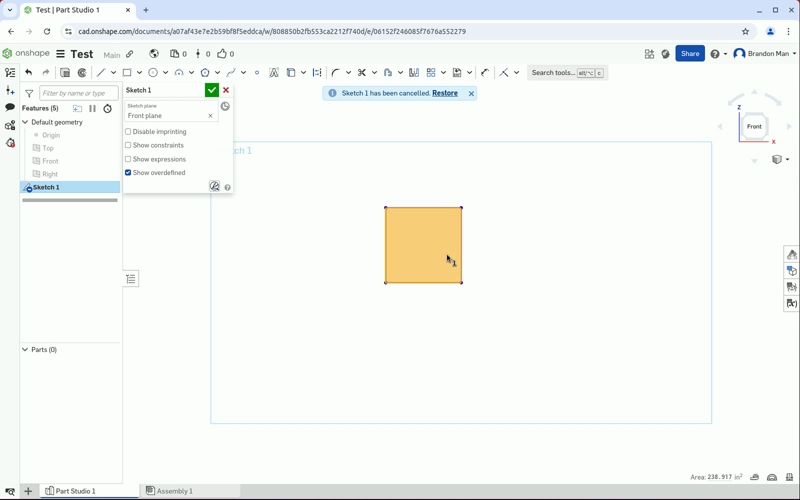
mouse_move(73, 352)
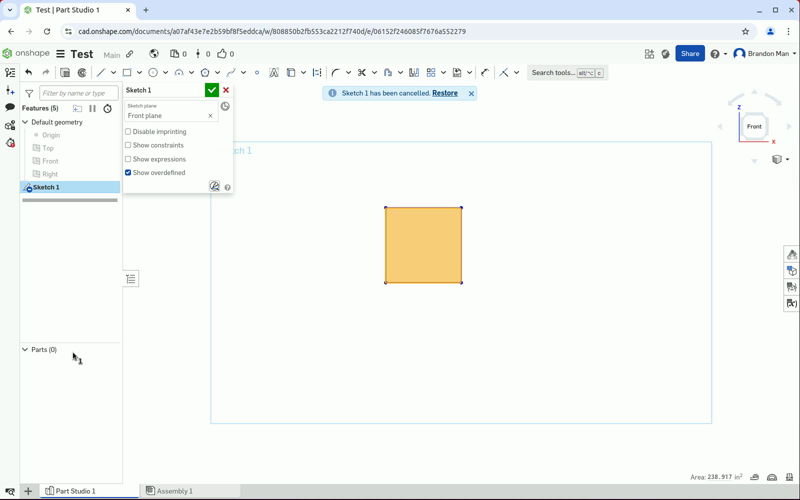
key(shift+y)
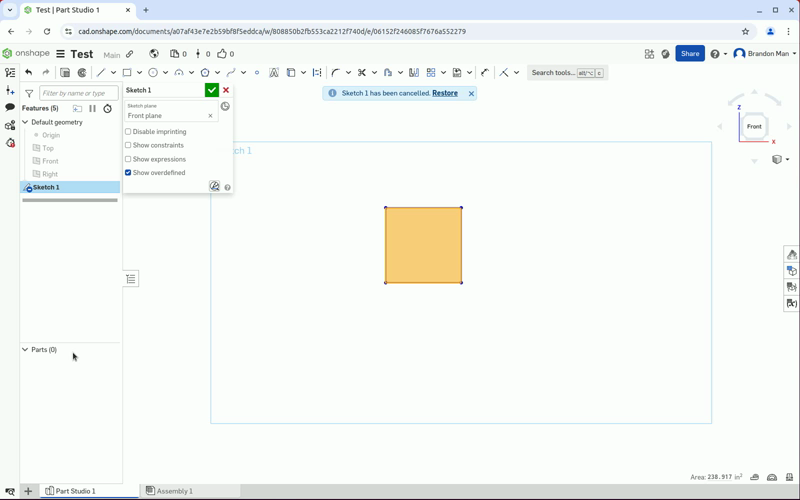
key(shift+e)
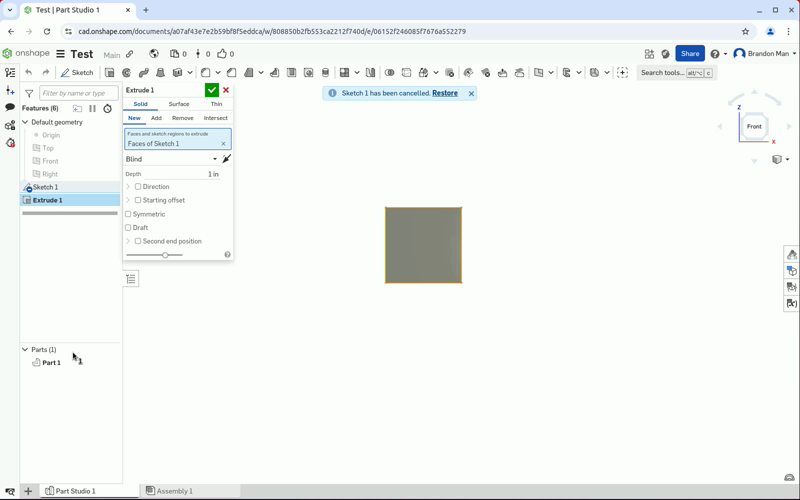
mouse_move(143, 106)
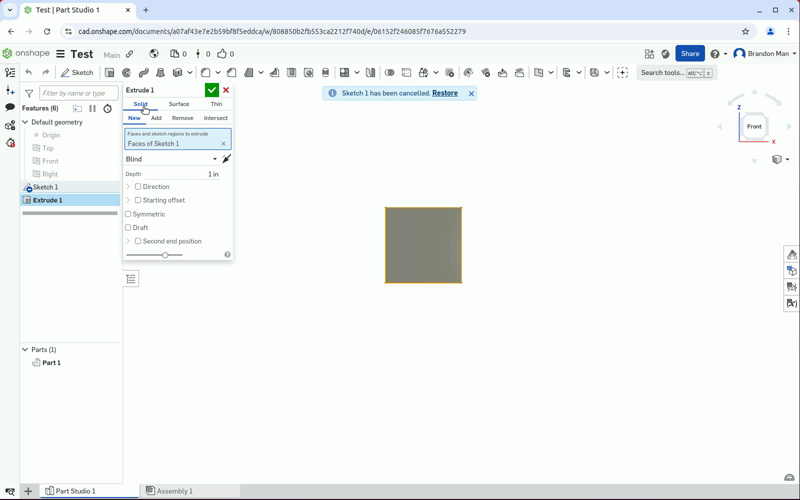
click(143, 106)
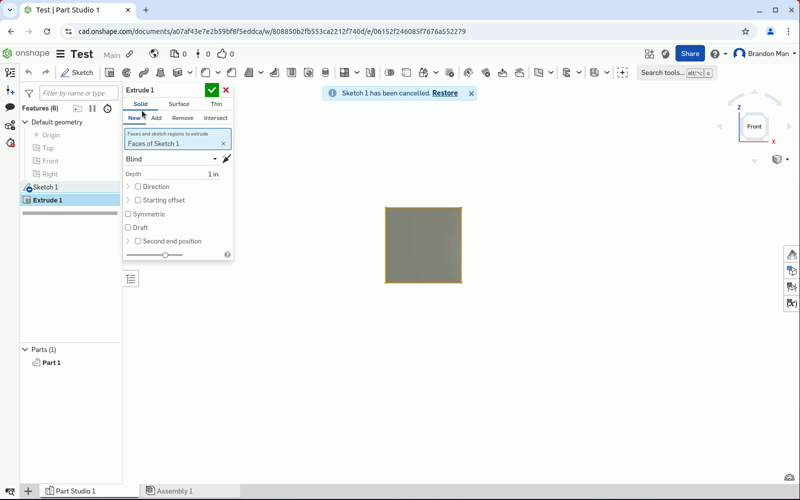
mouse_move(137, 120)
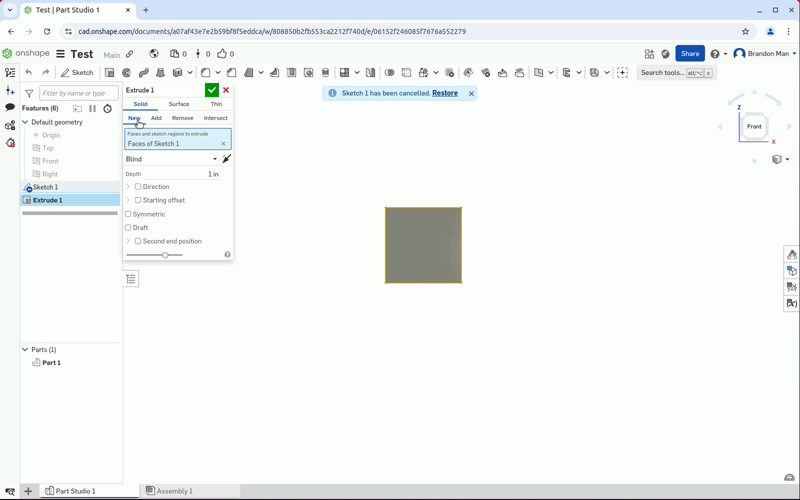
click(137, 120)
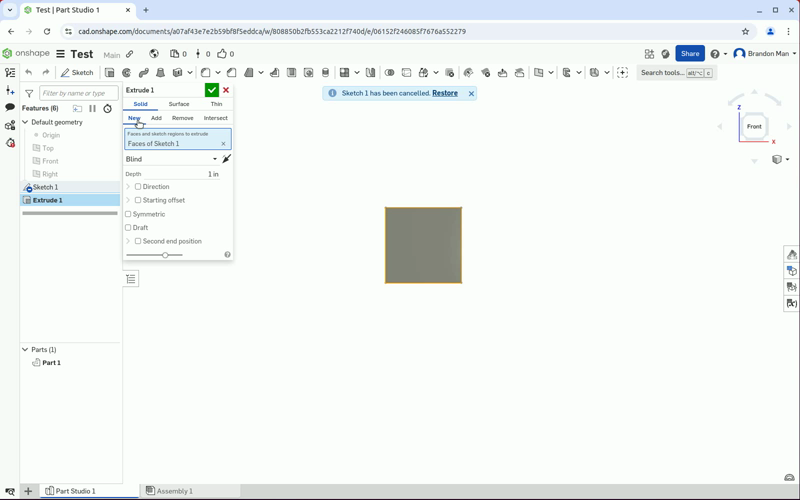
key(tab, 4)
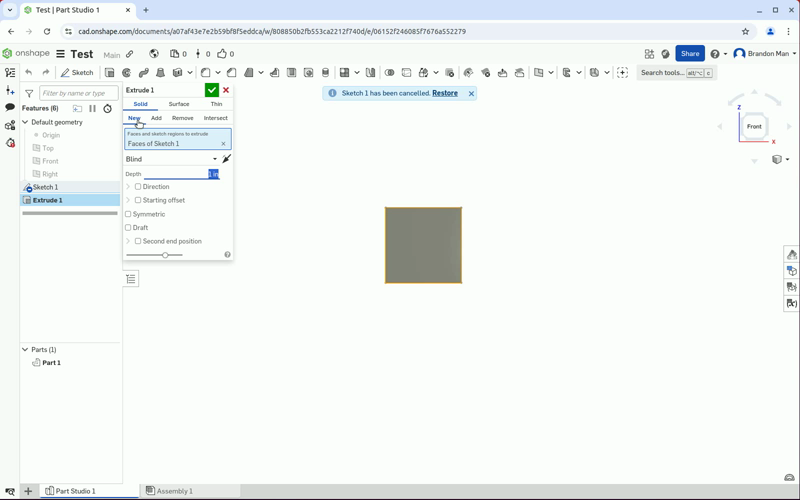
text(15.405)
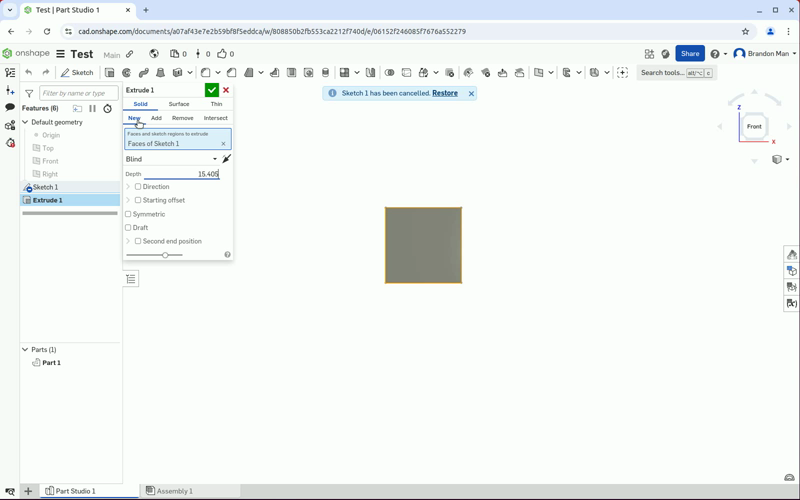
key(enter)
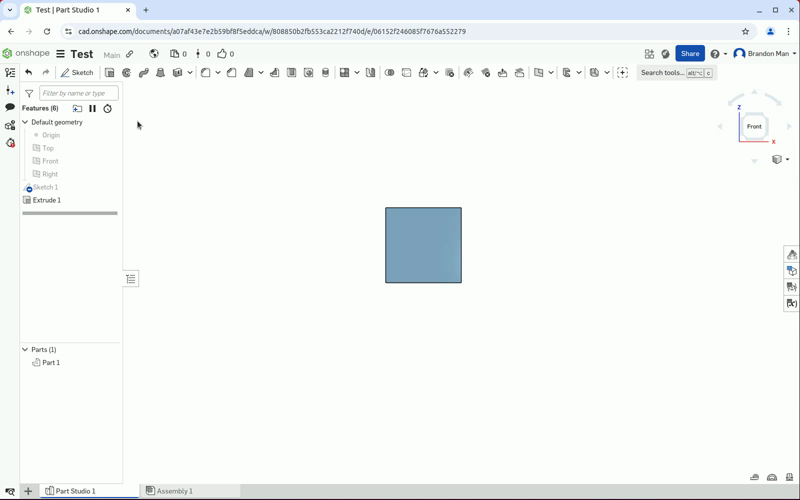
key(shift+h)
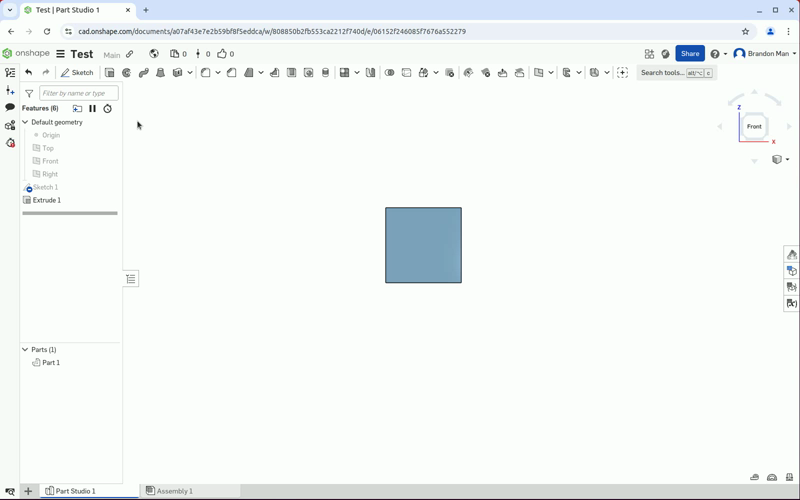
key(shift+h)
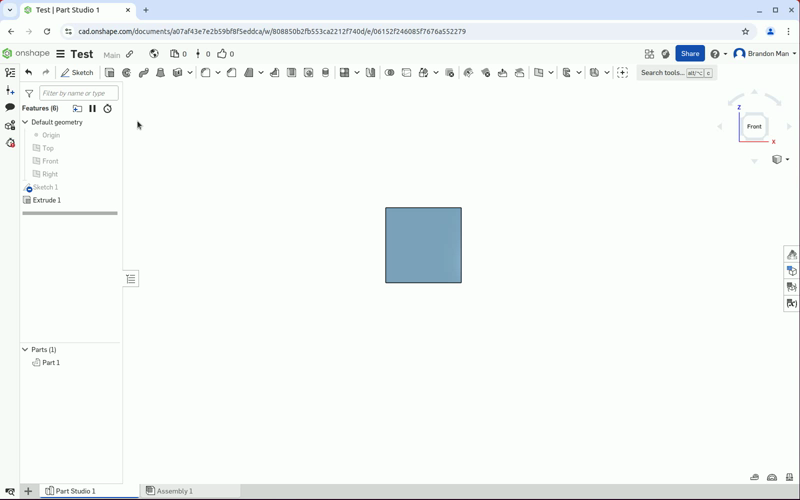
mouse_move(73, 189)
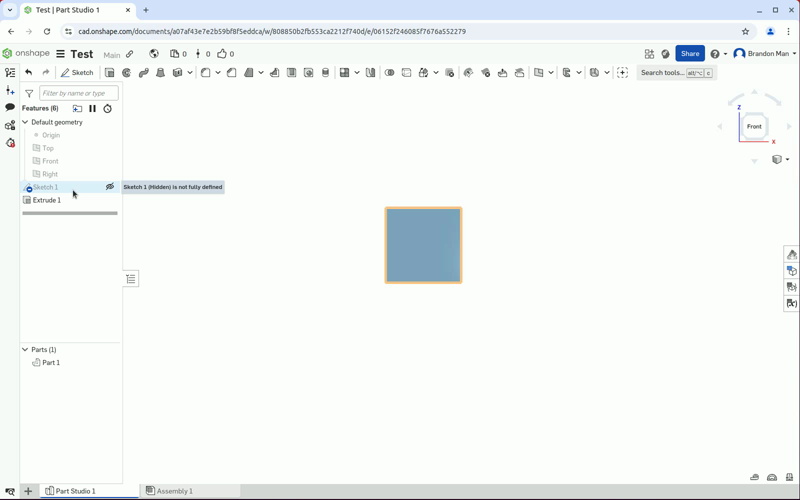
click(73, 189)
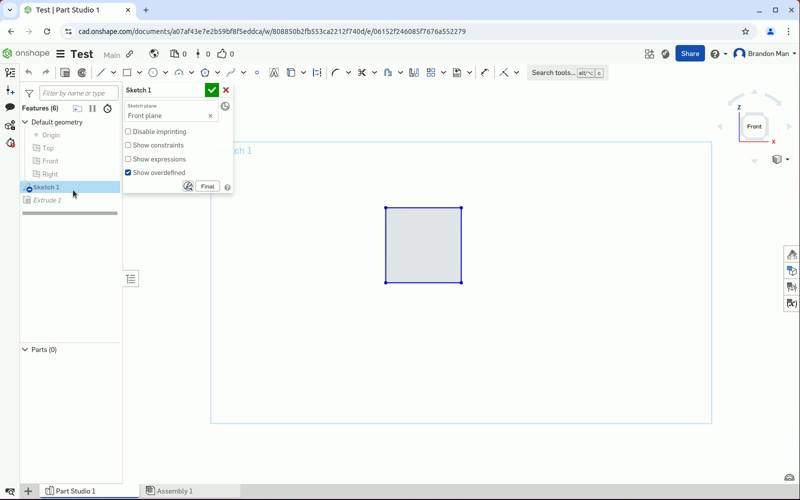
mouse_move(229, 92)
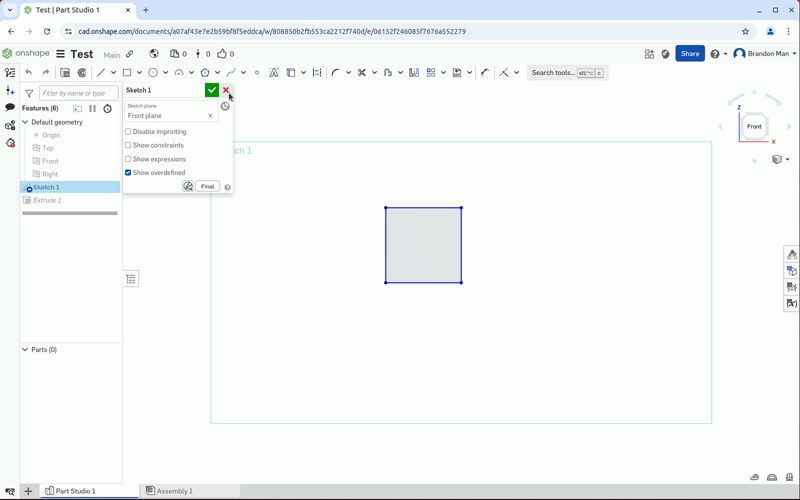
click(229, 92)
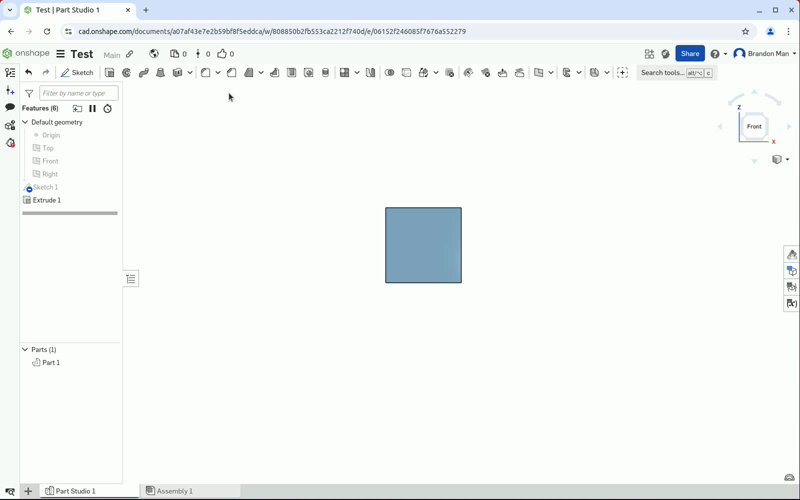
mouse_move(541, 75)
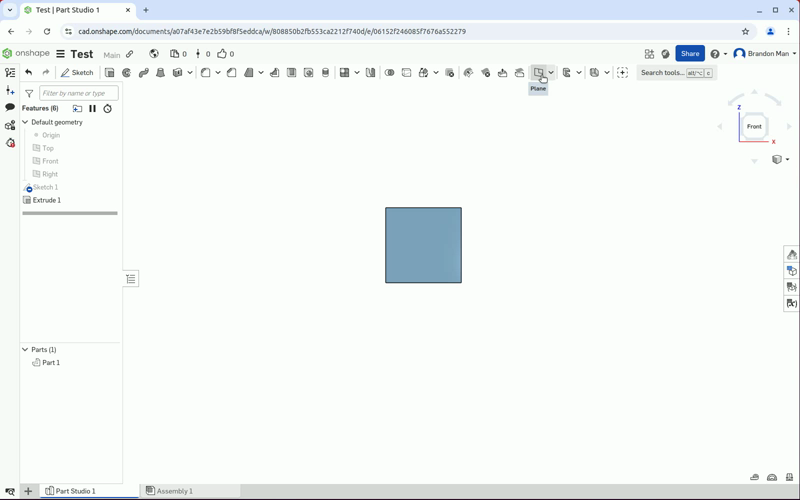
click(541, 75)
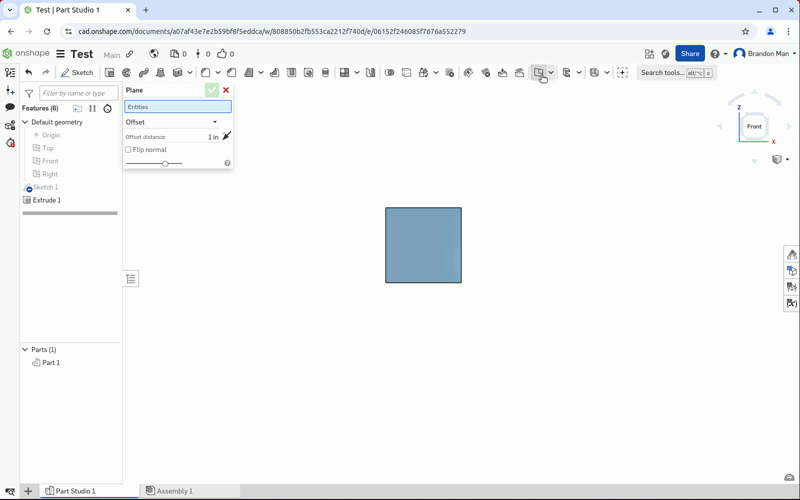
mouse_move(73, 163)
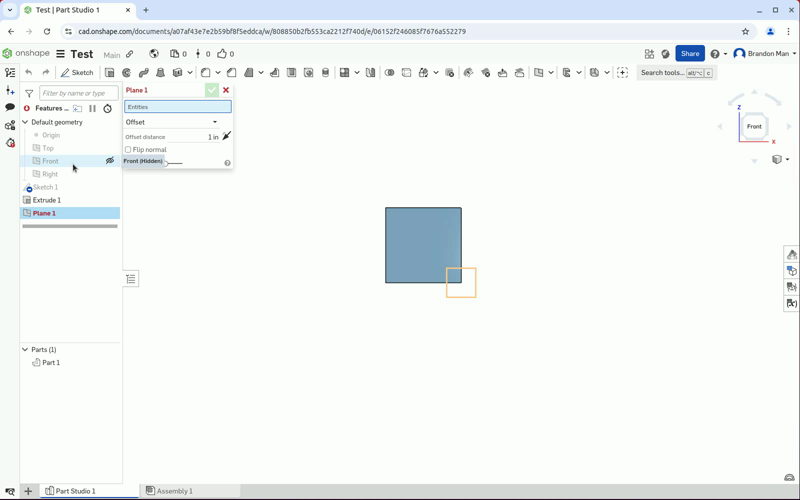
click(73, 163)
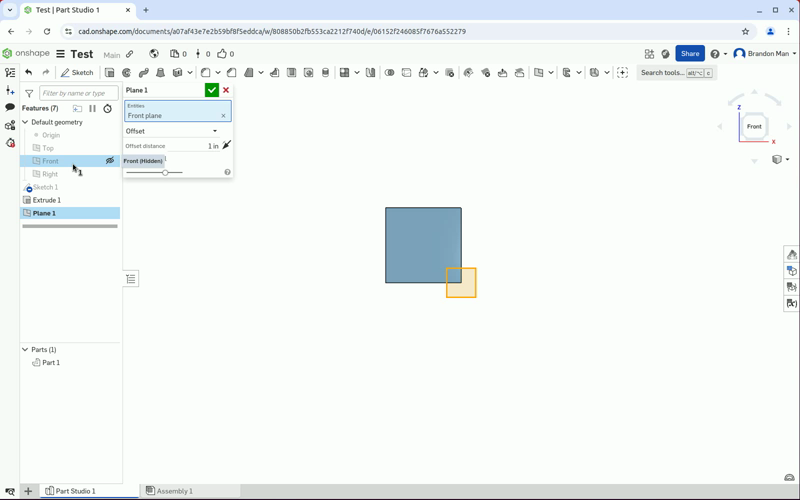
key(tab, 2)
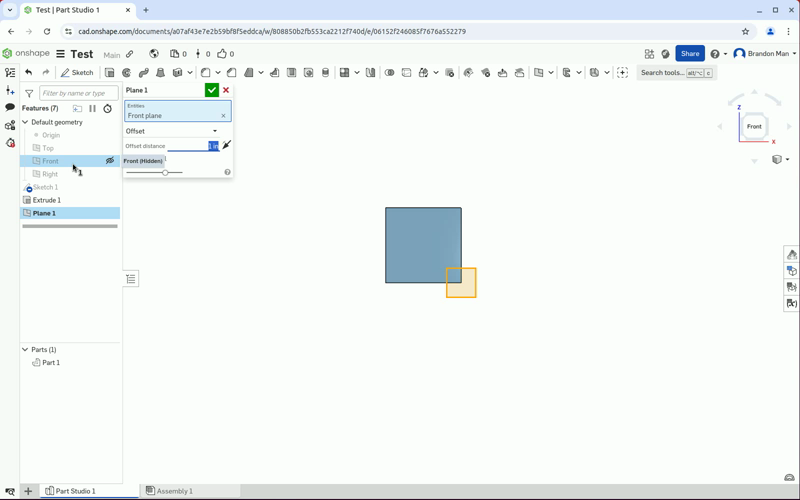
text(15.405)
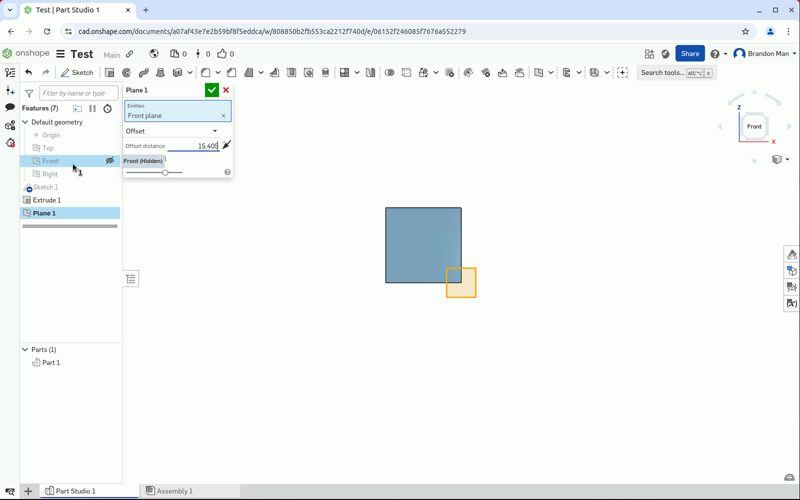
key(enter, 2)
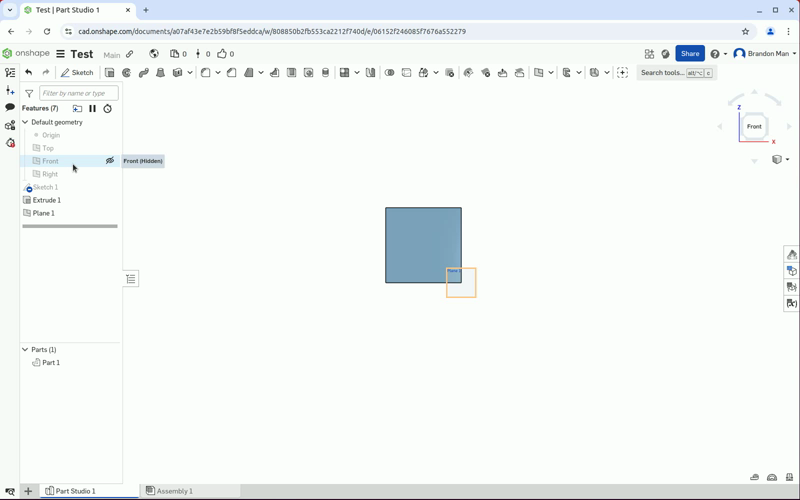
key(shift+s)
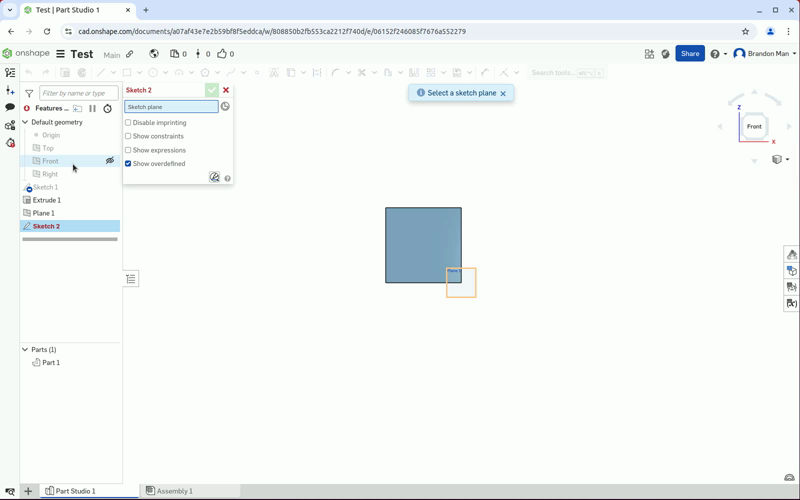
mouse_move(73, 215)
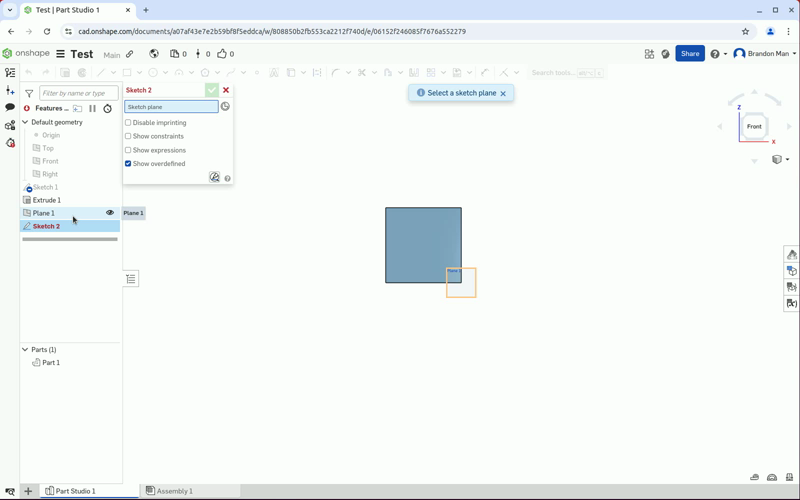
click(73, 215)
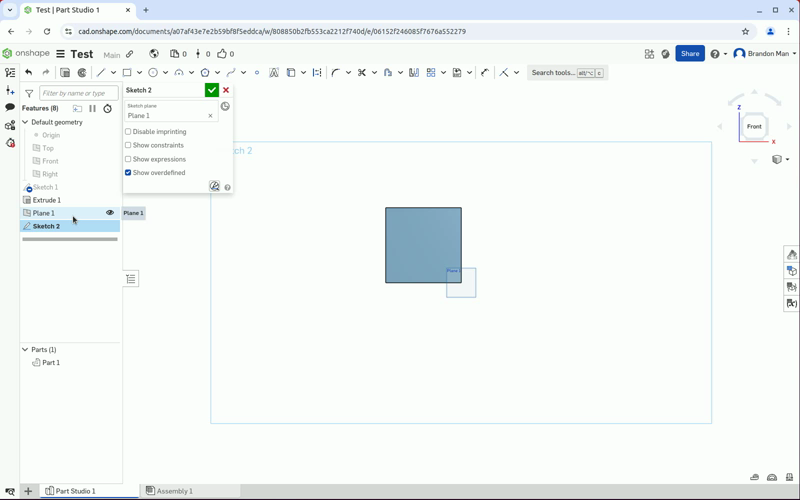
mouse_move(73, 352)
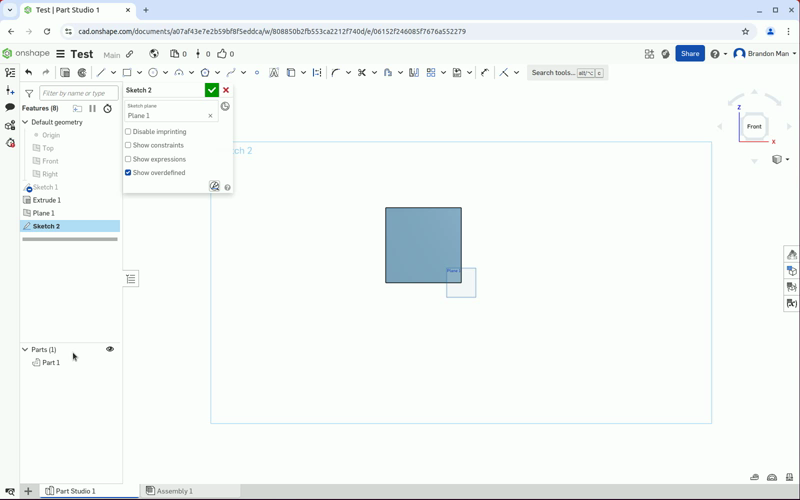
key(y)
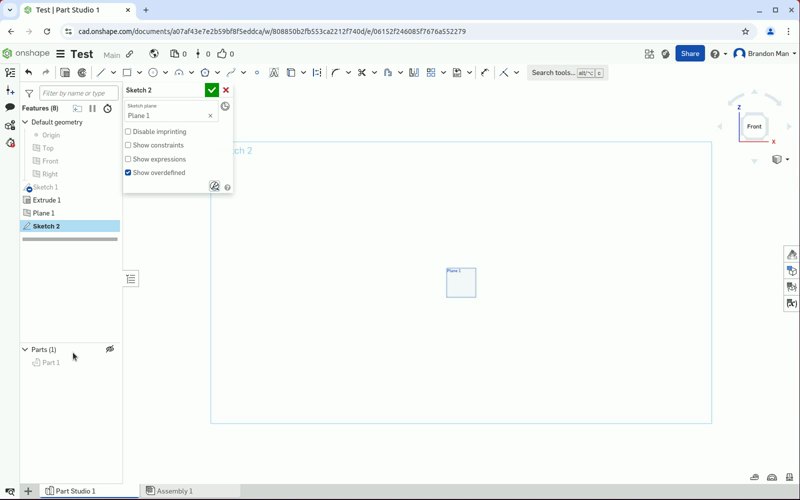
key(l)
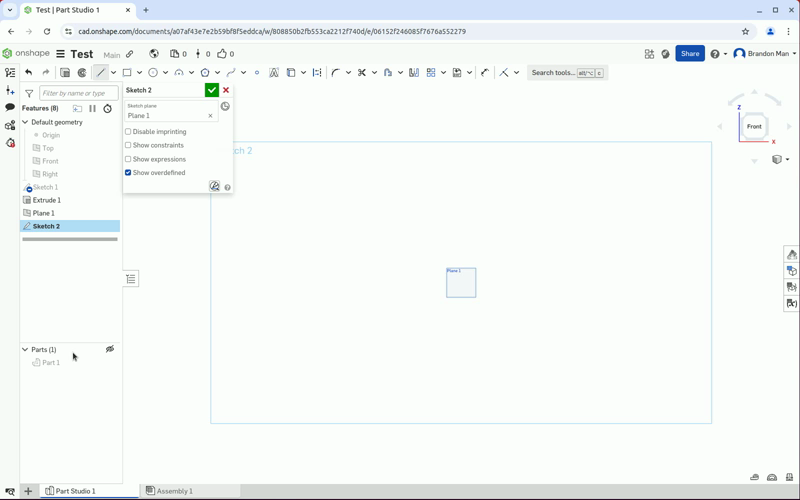
key_down(shift)
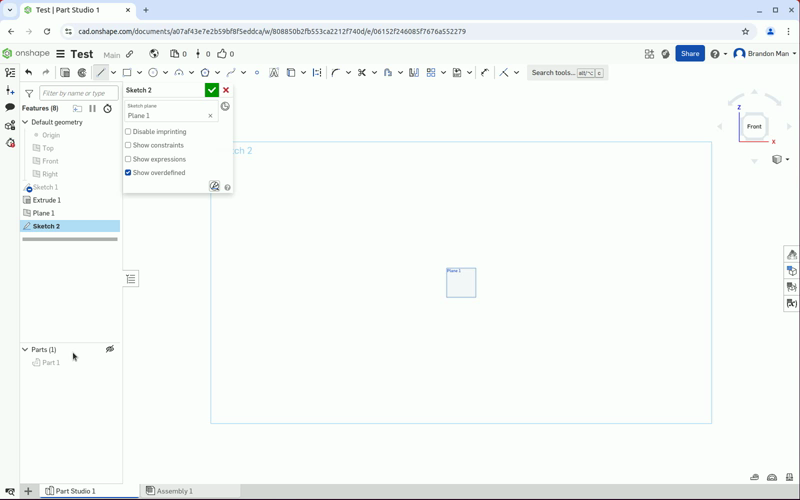
mouse_move(385, 282)
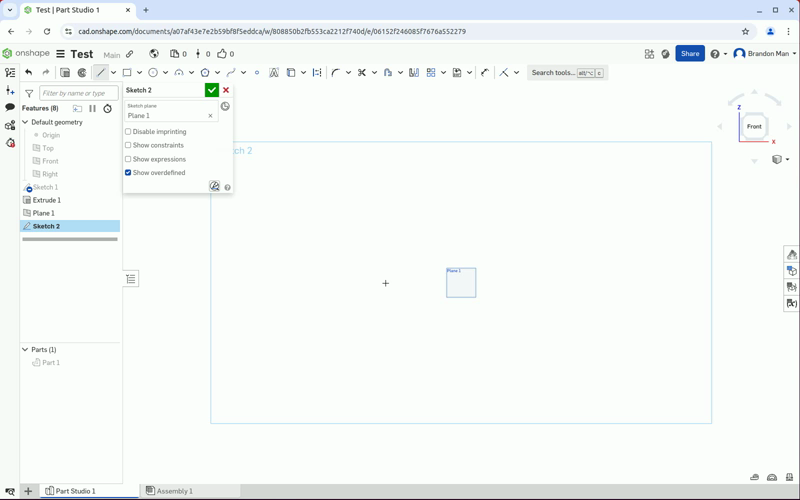
click(385, 282)
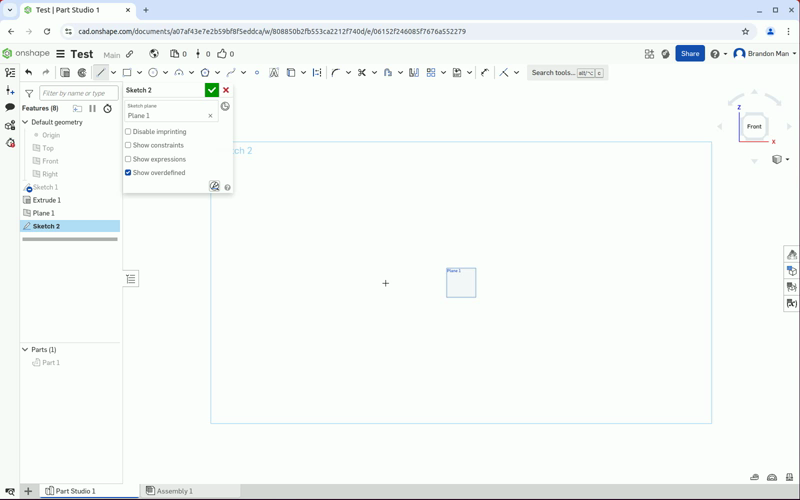
key_up(shift)
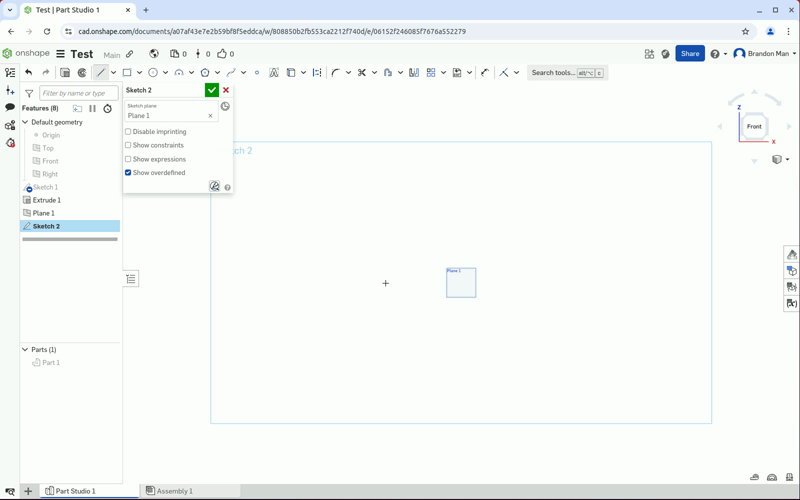
key_down(shift)
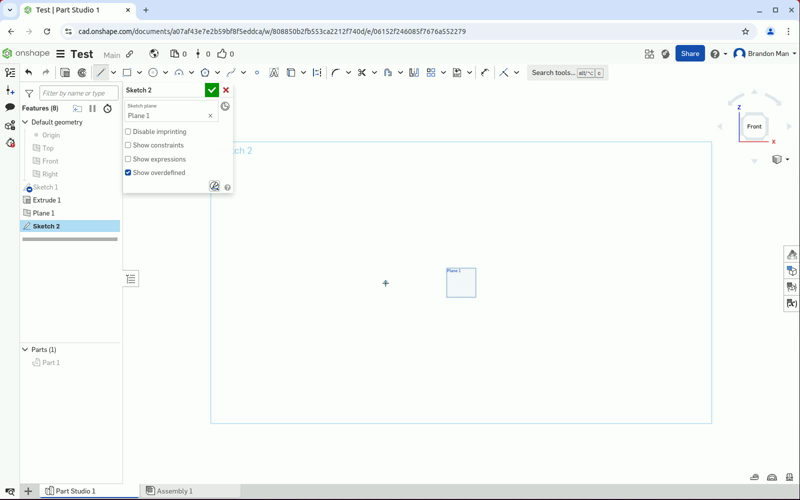
mouse_move(415, 282)
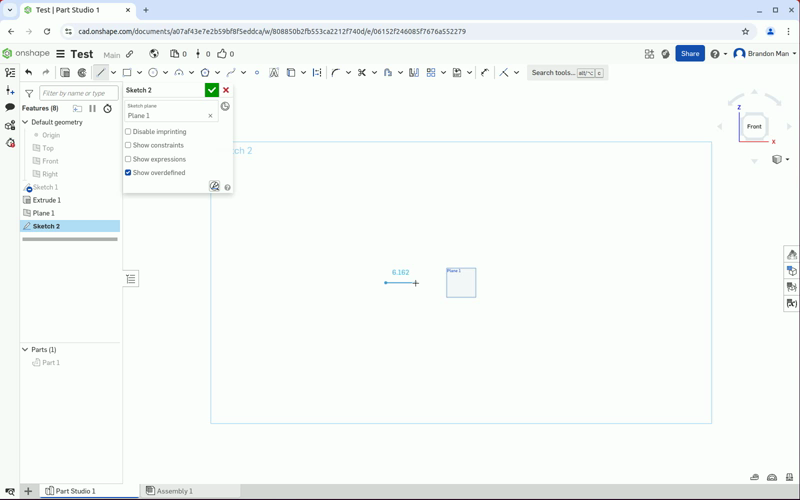
mouse_move(425, 282)
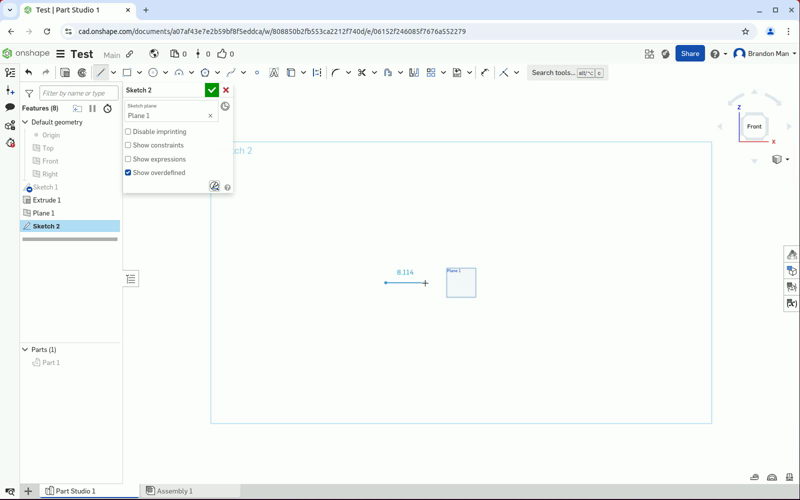
click(425, 282)
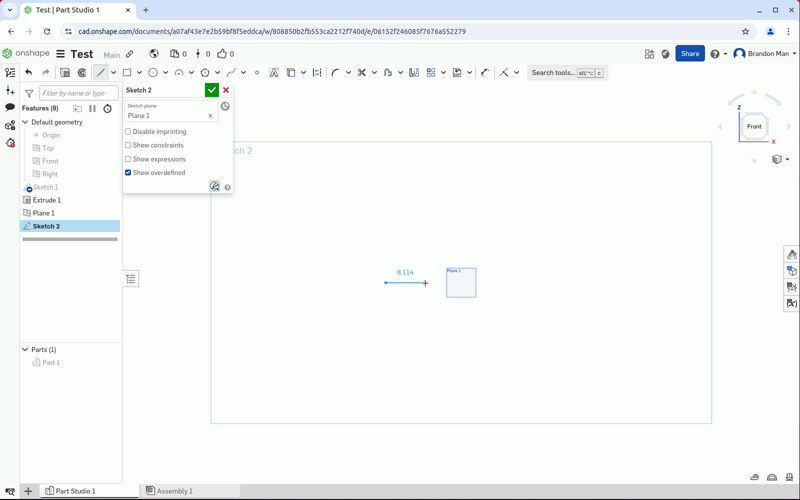
key_up(shift)
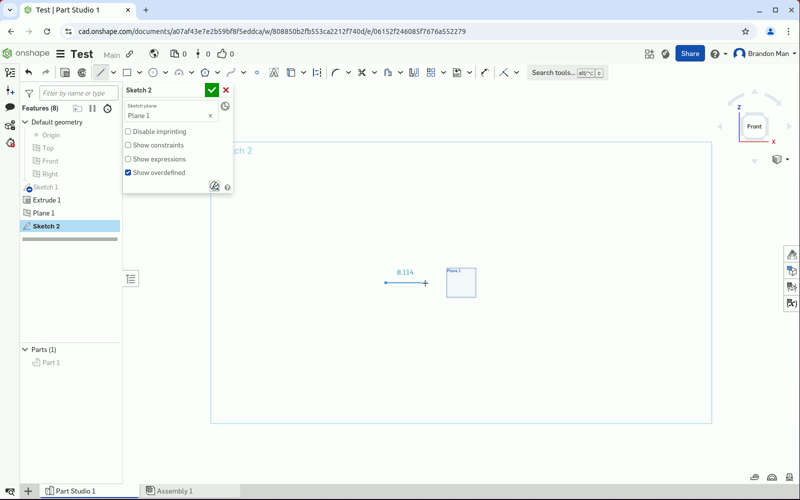
key_down(shift)
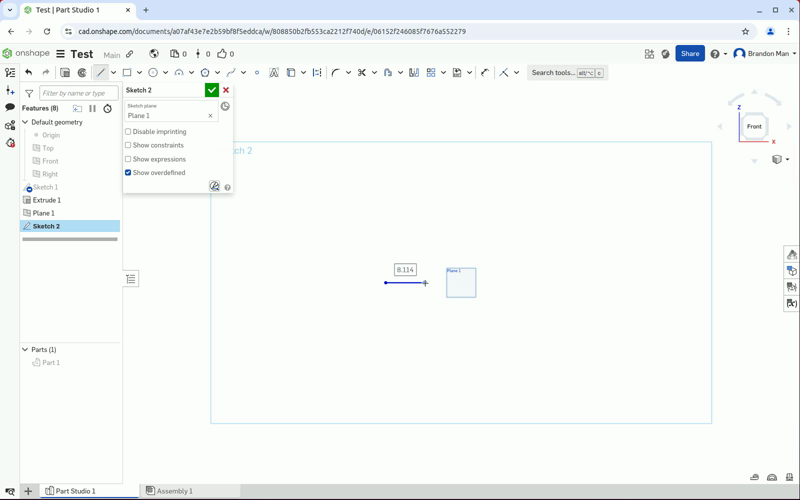
mouse_move(455, 282)
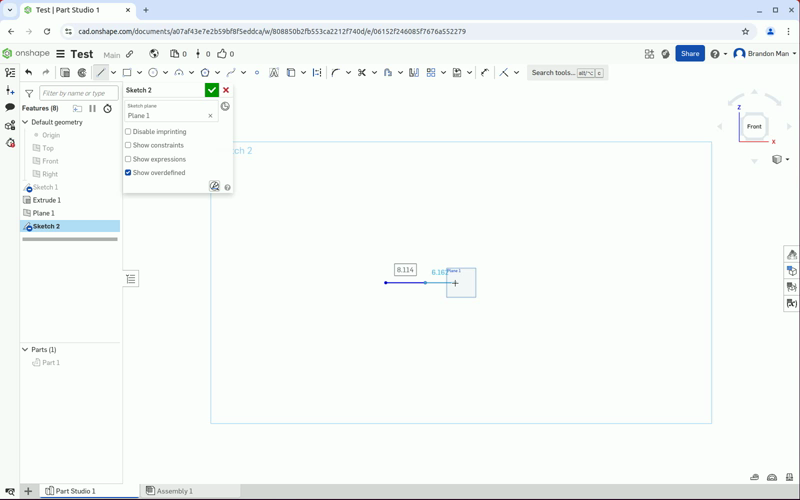
mouse_move(425, 243)
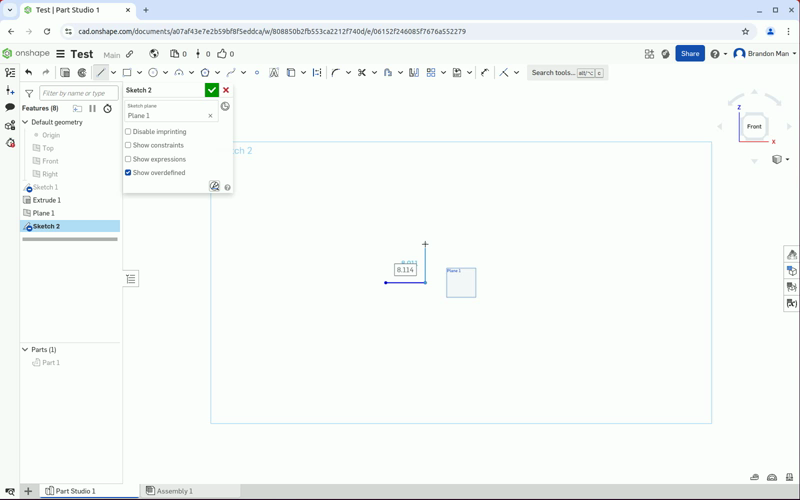
click(425, 243)
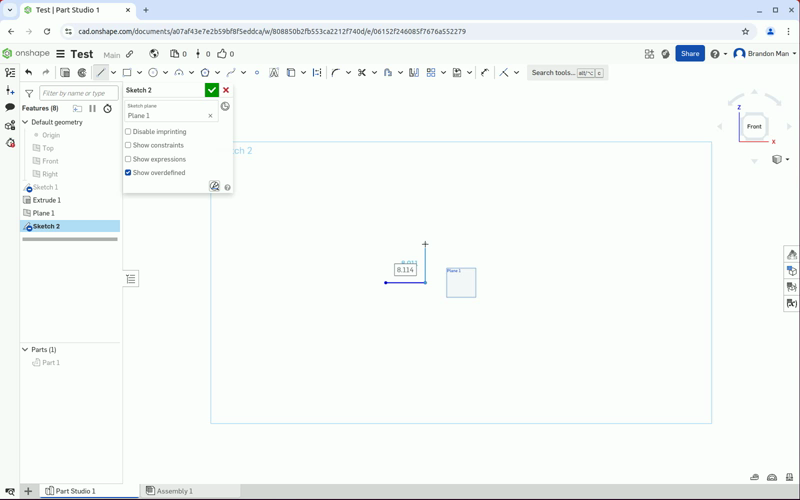
key_up(shift)
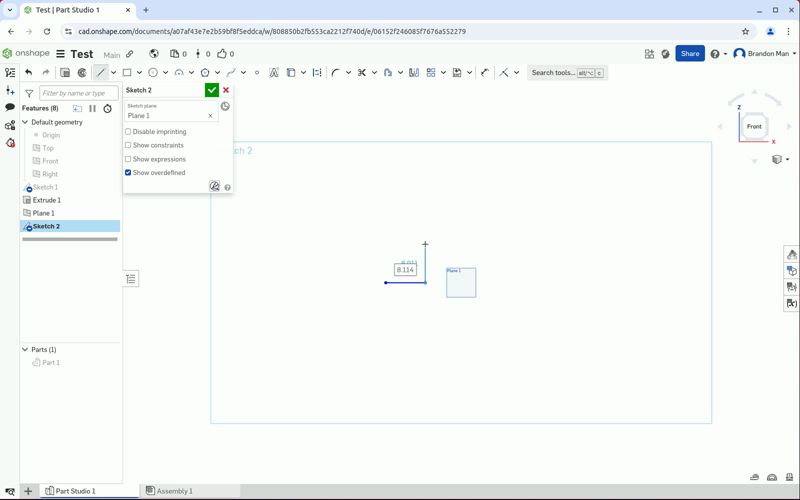
key_down(shift)
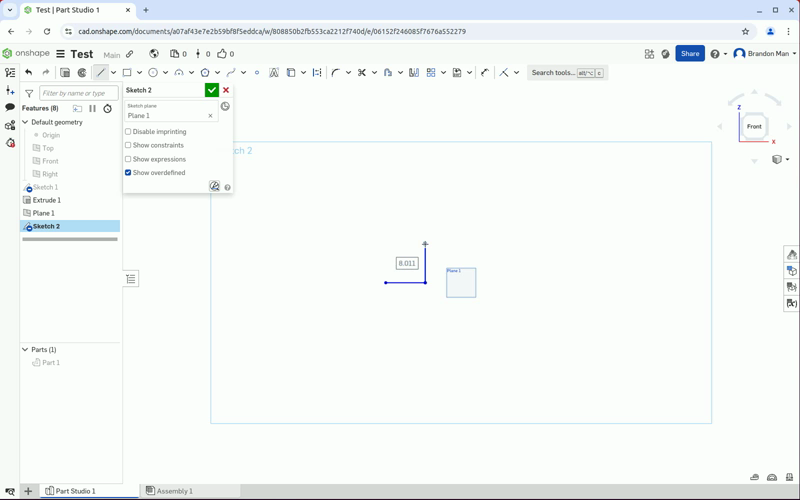
mouse_move(455, 243)
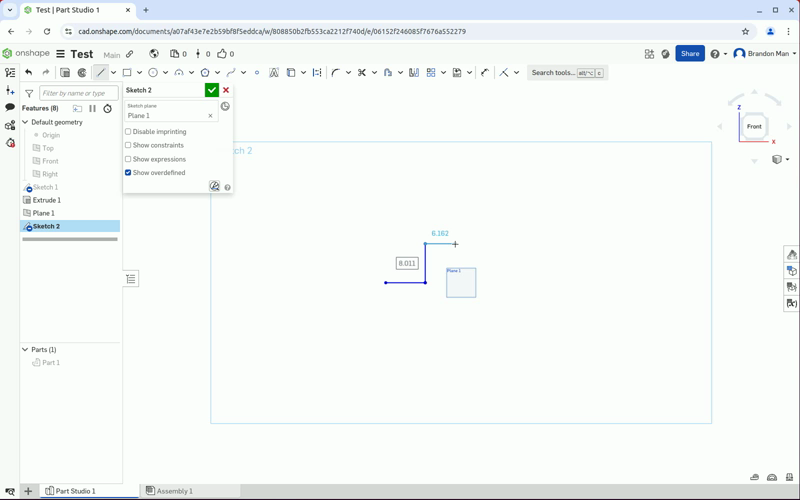
mouse_move(385, 243)
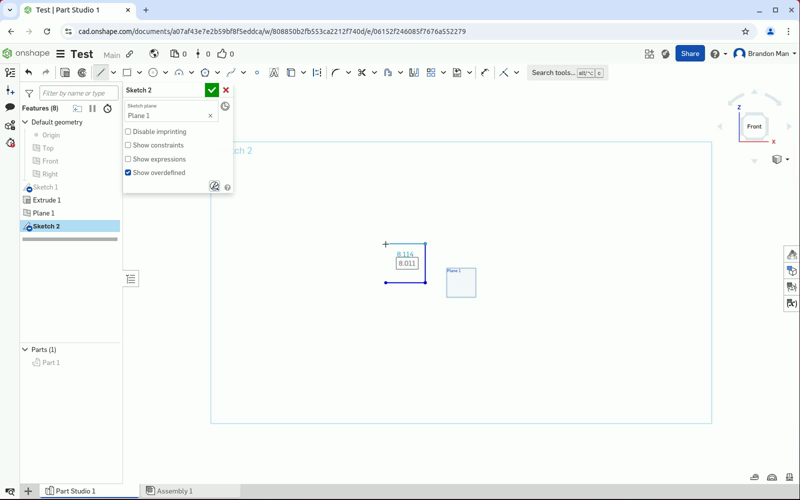
click(385, 243)
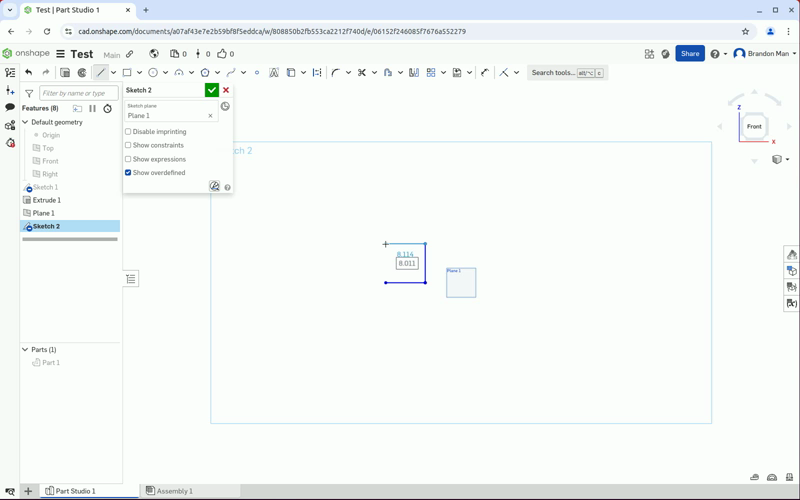
key_up(shift)
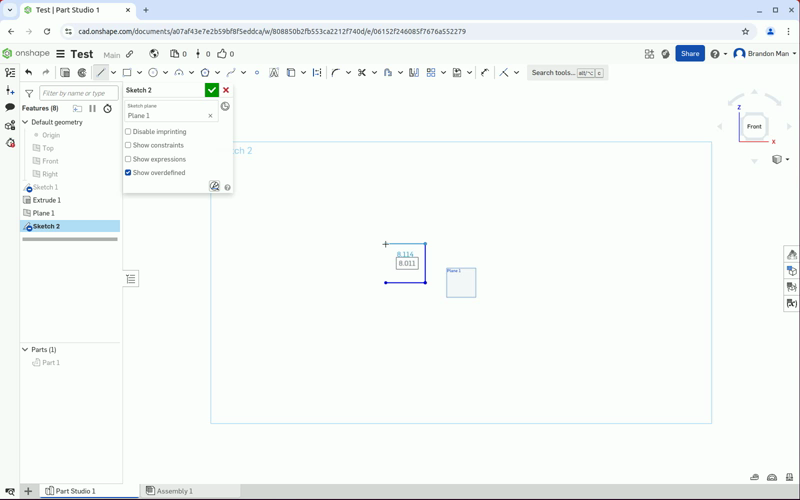
mouse_move(415, 243)
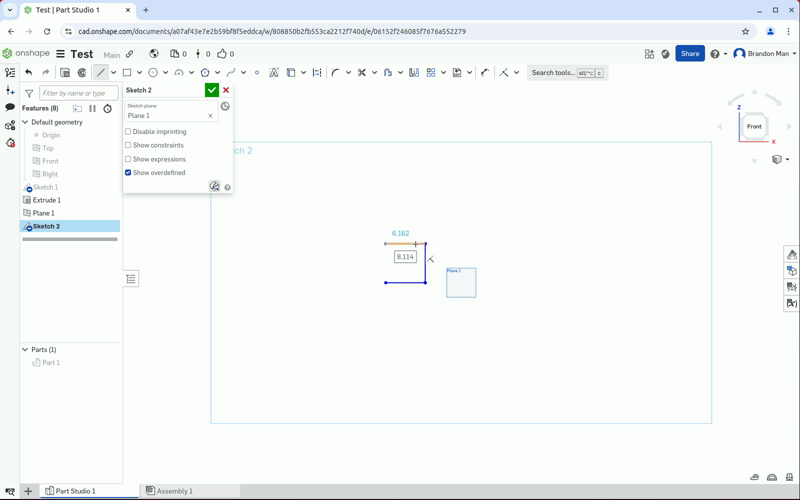
key_down(shift)
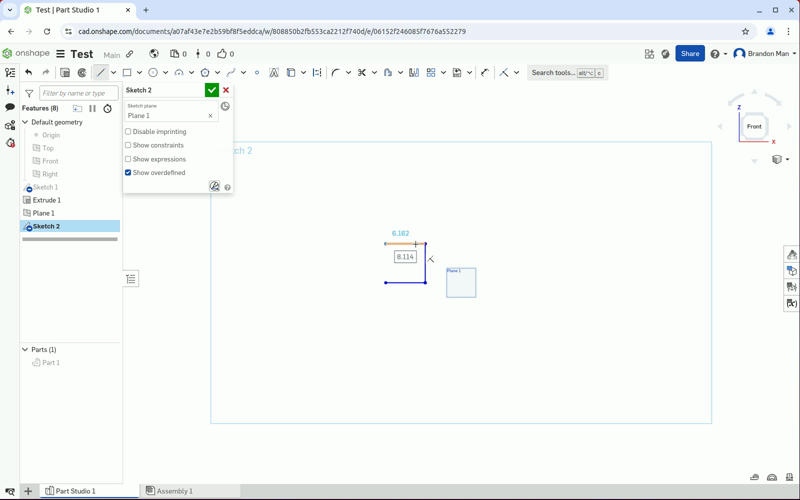
mouse_move(385, 282)
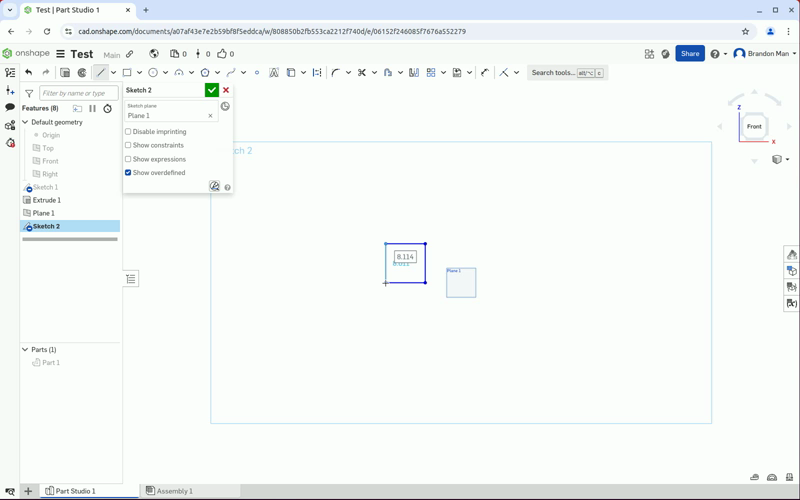
key_up(shift)
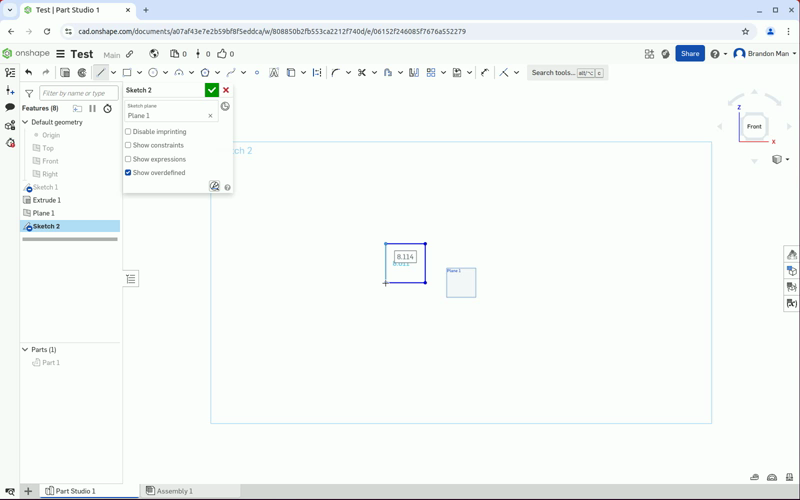
click(385, 282)
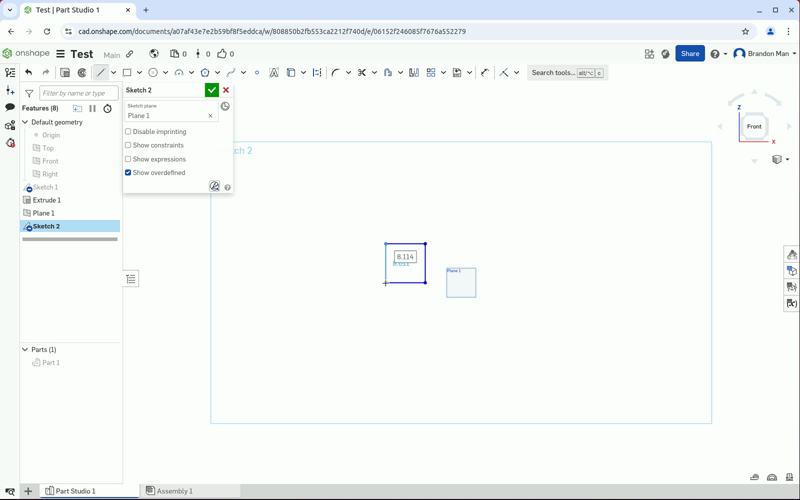
key(esc)
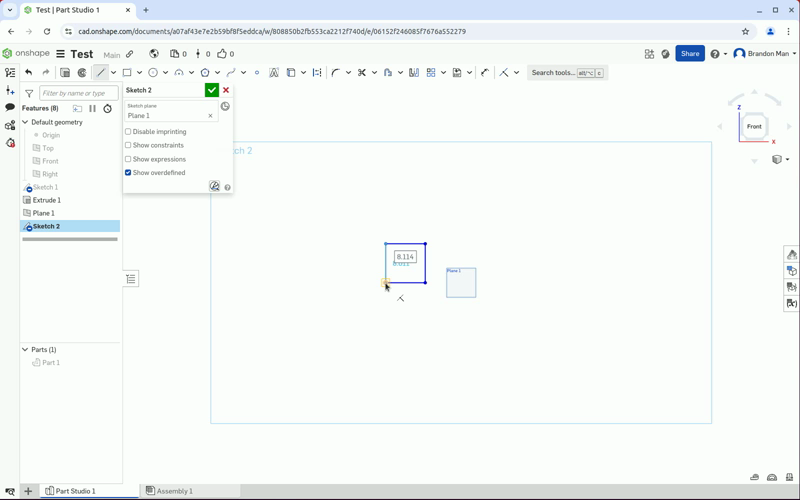
mouse_move(405, 280)
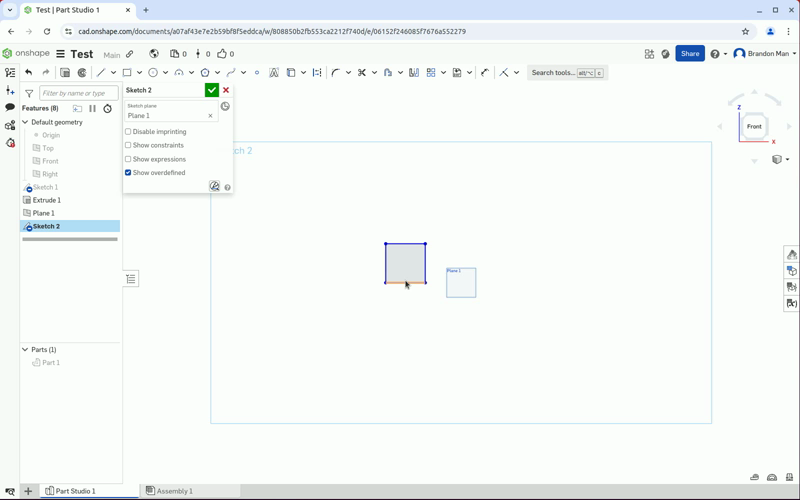
scroll(6)
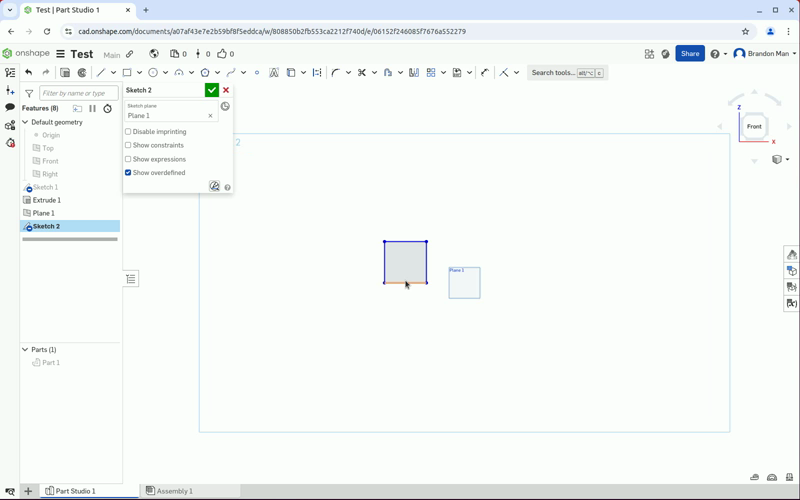
scroll(6)
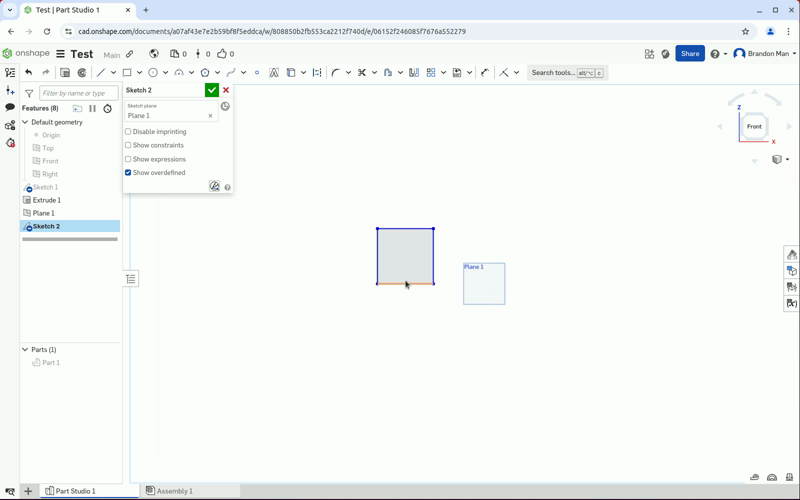
scroll(6)
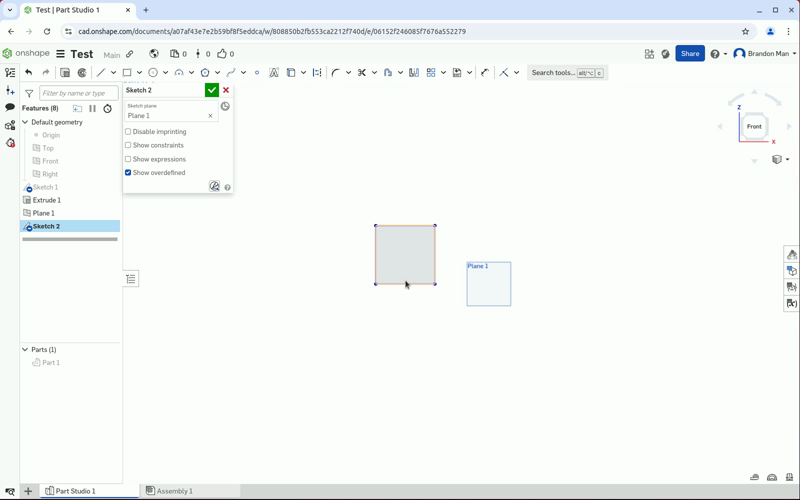
scroll(6)
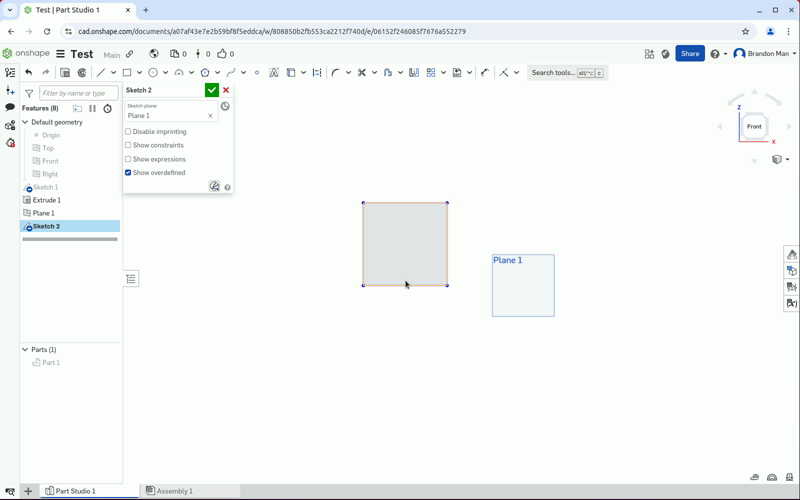
scroll(6)
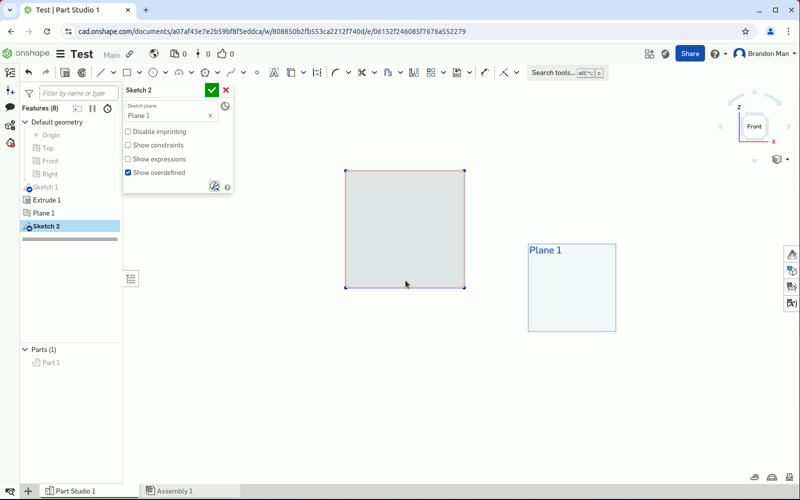
scroll(6)
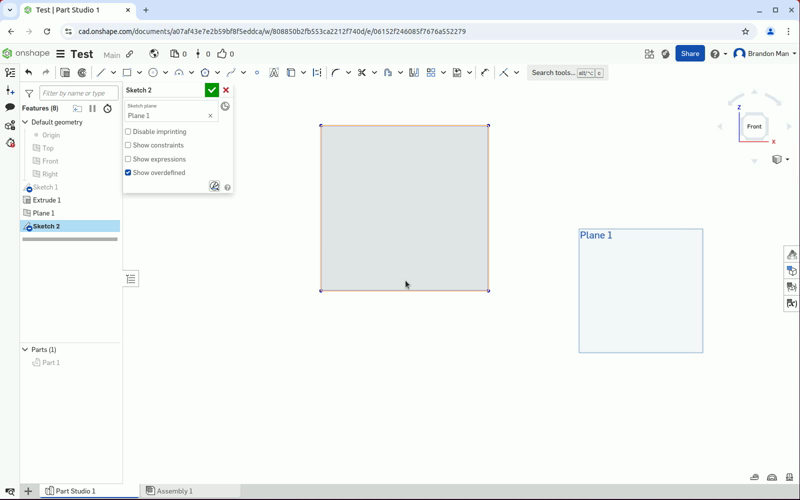
scroll(6)
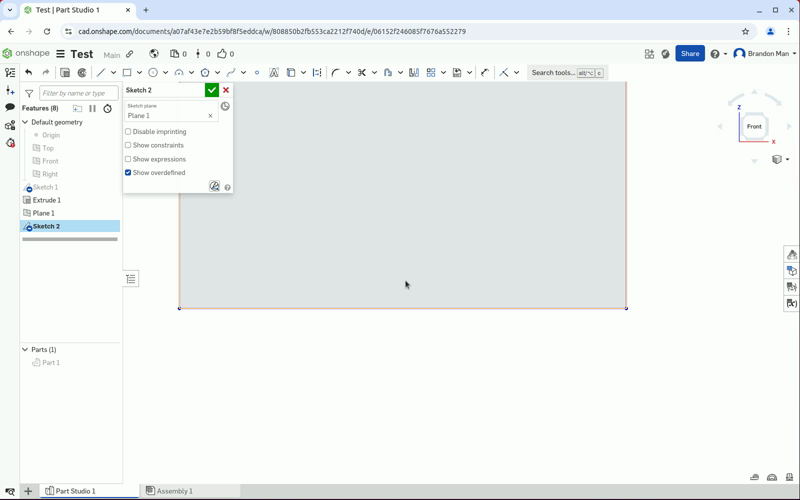
click(405, 280)
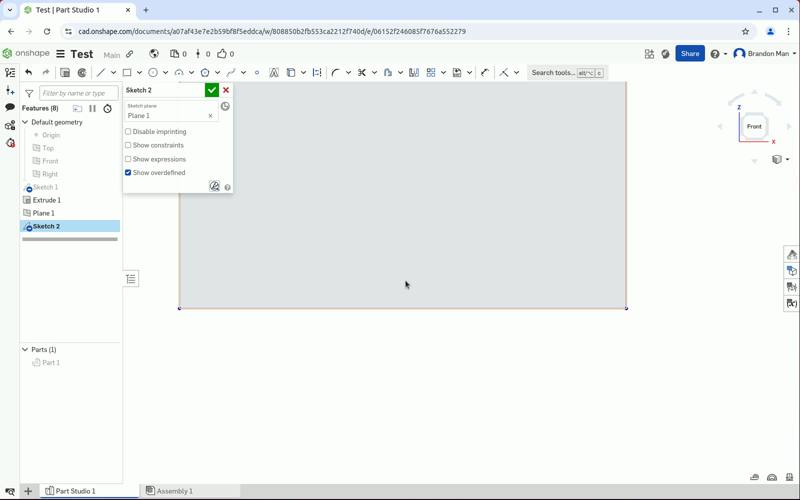
scroll(-6)
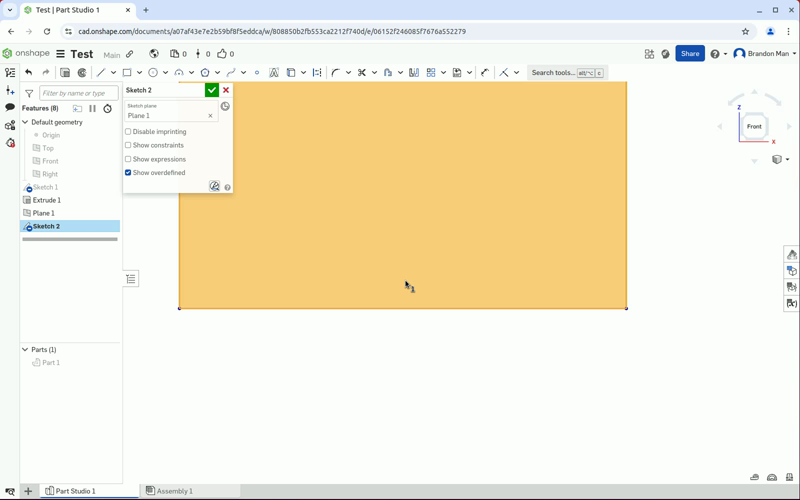
scroll(-6)
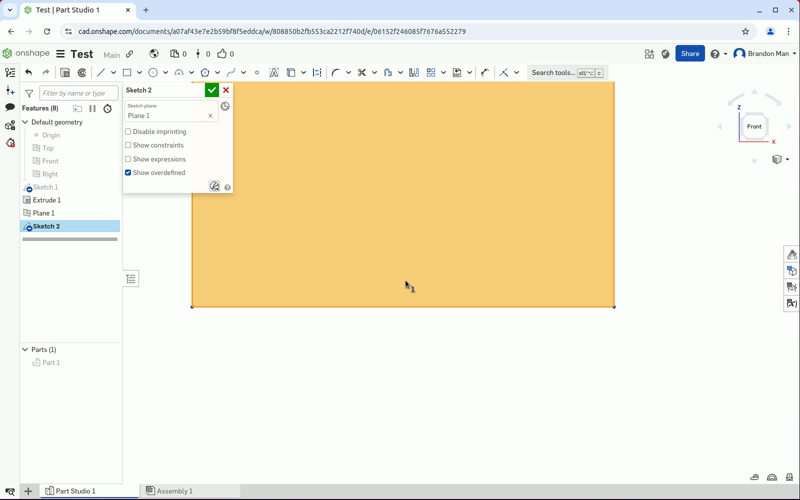
scroll(-6)
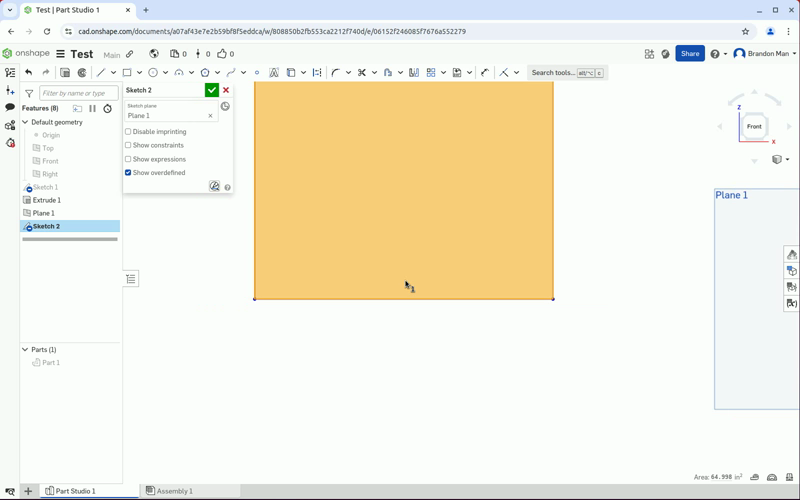
scroll(-6)
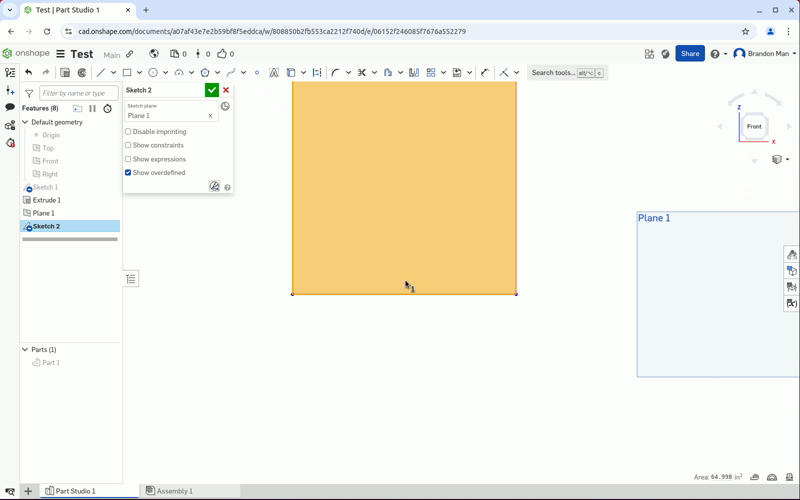
scroll(-6)
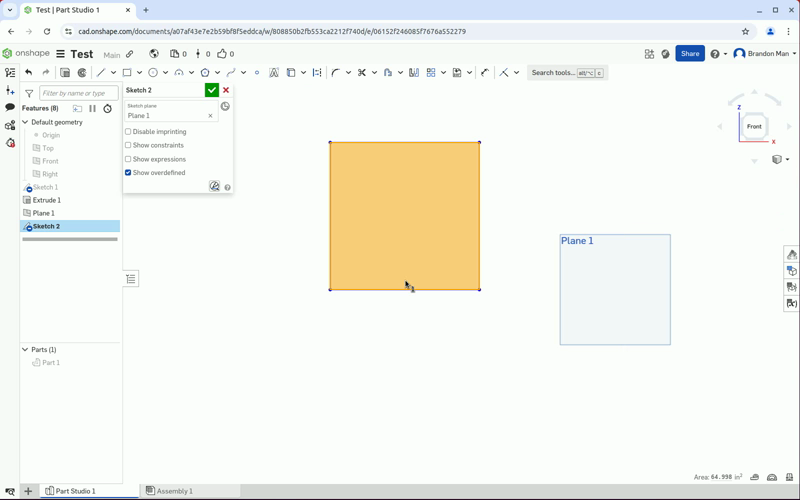
scroll(-6)
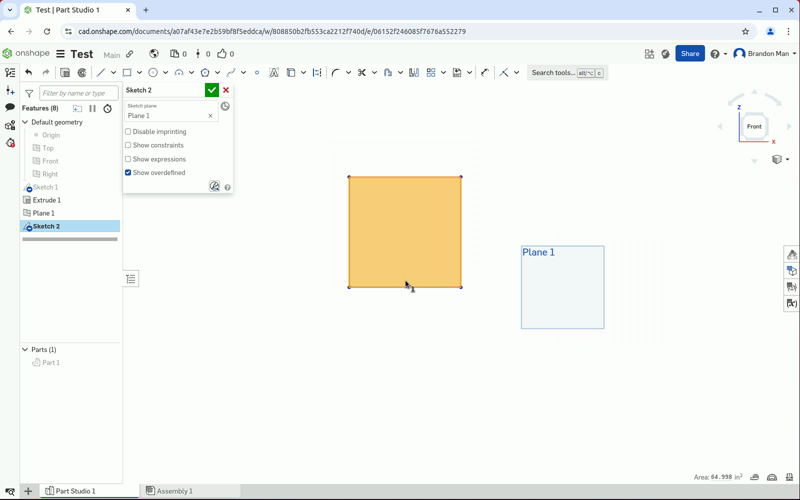
scroll(-6)
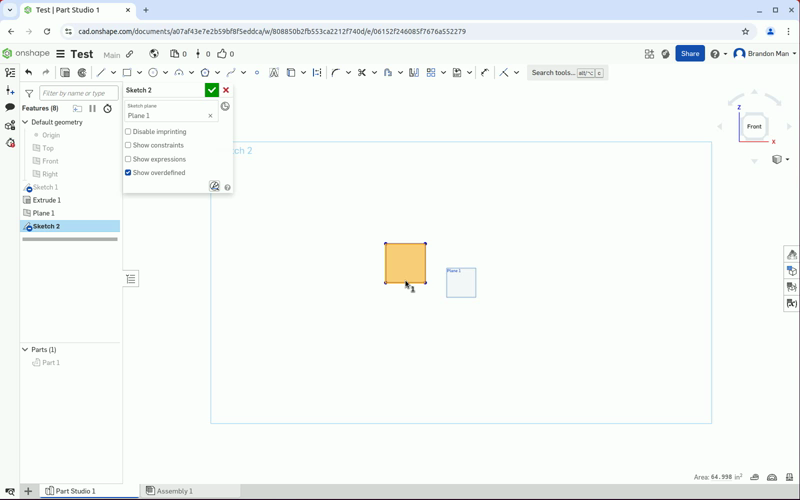
mouse_move(73, 352)
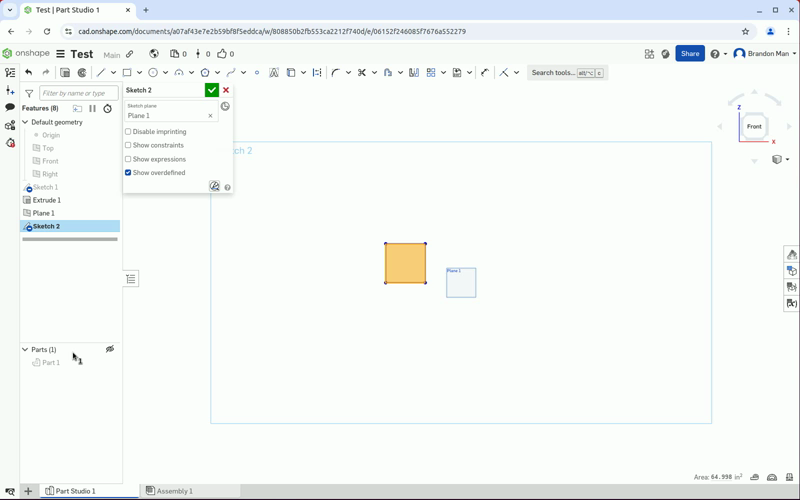
key(shift+y)
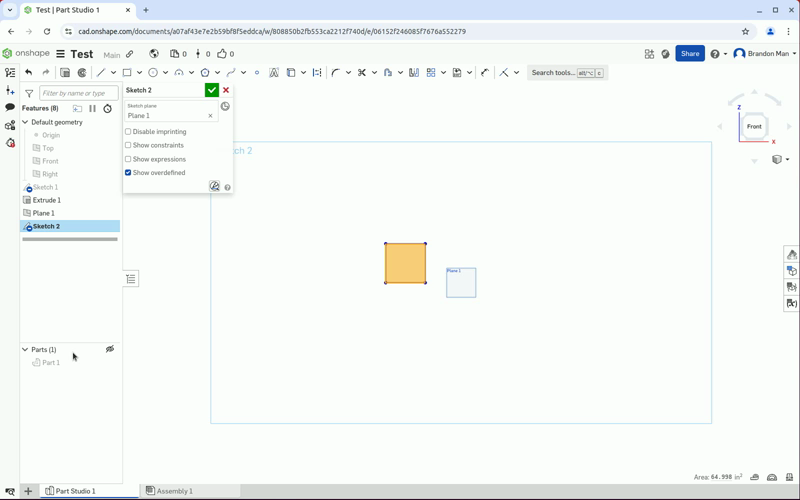
key(shift+e)
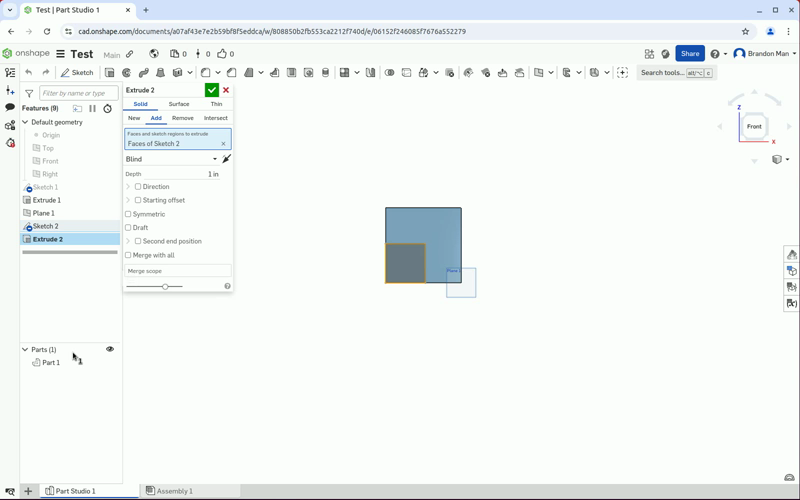
mouse_move(143, 106)
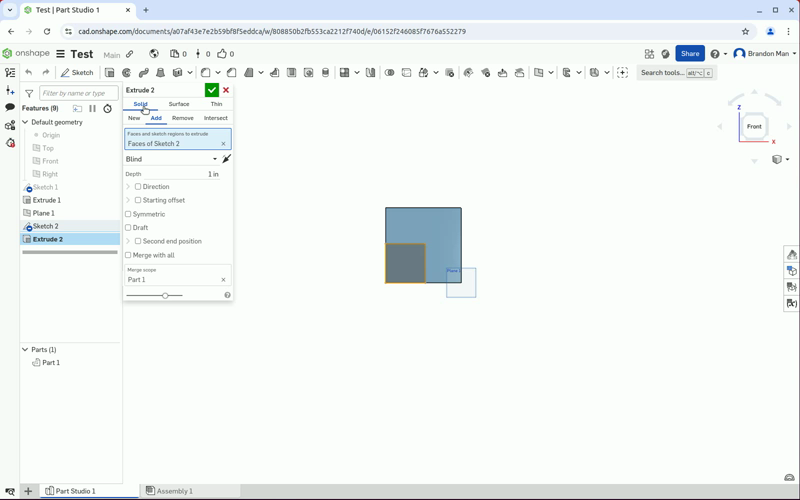
click(143, 106)
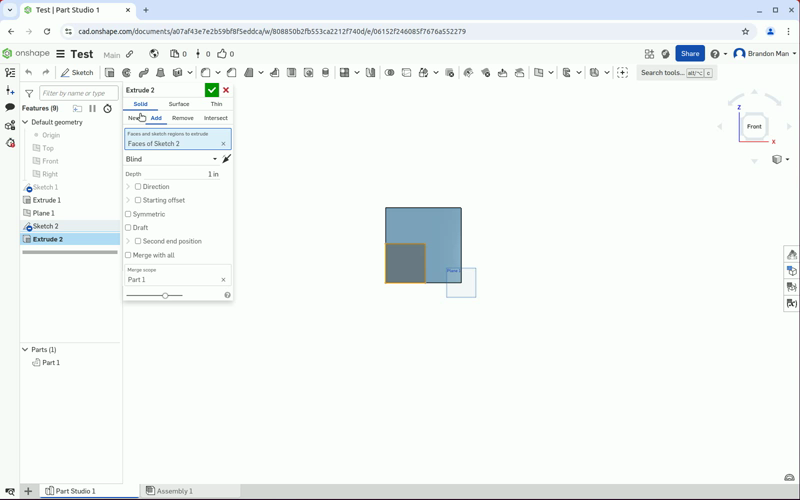
mouse_move(137, 120)
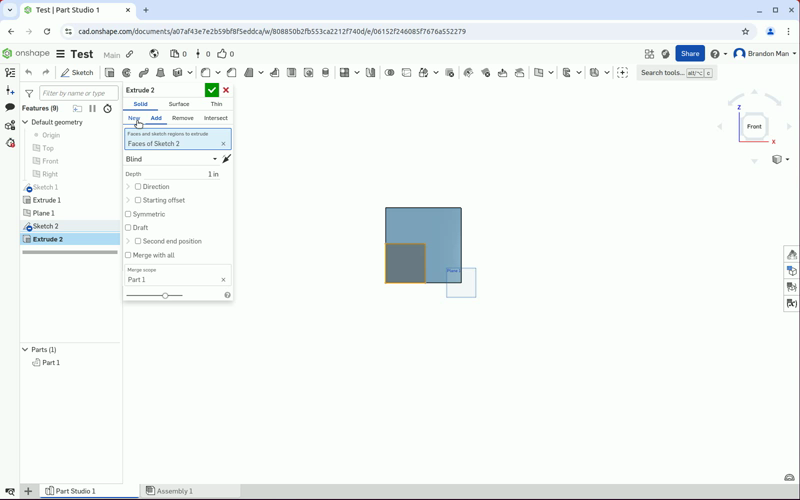
click(137, 120)
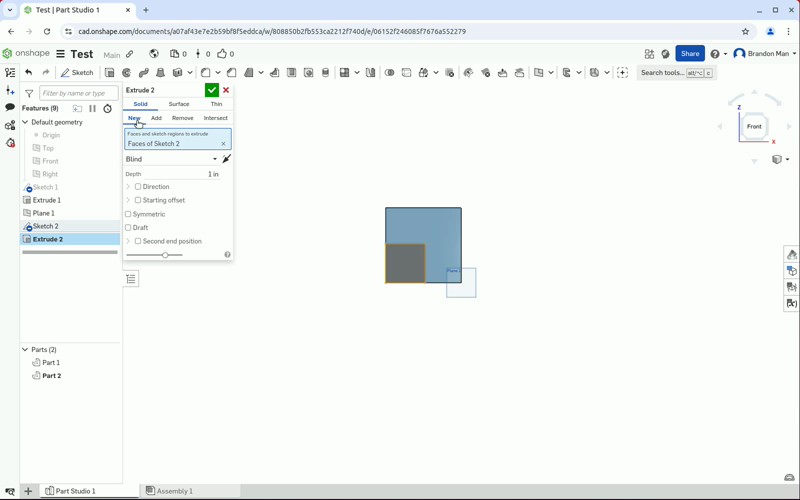
key(tab, 4)
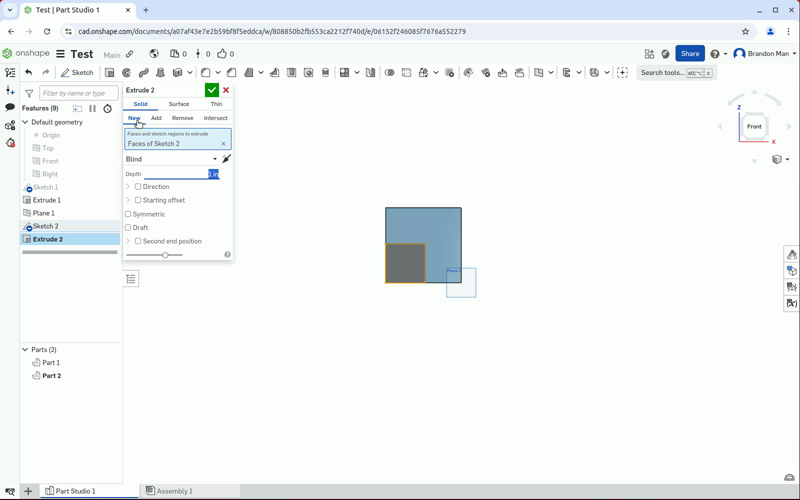
text(15.405)
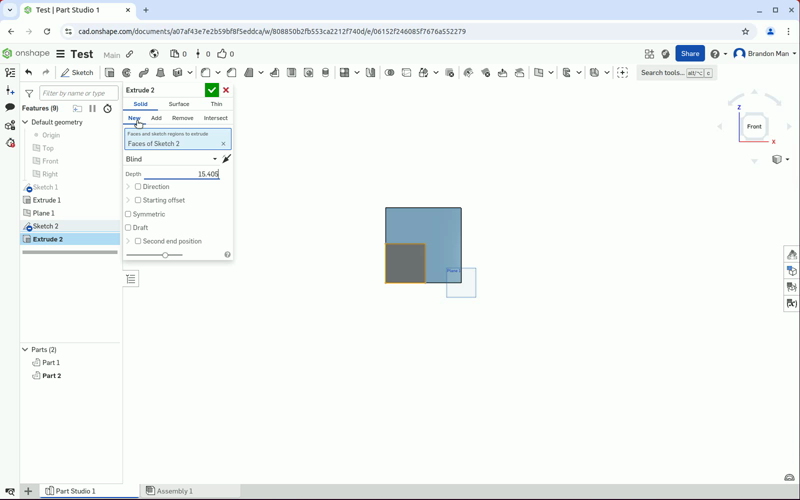
key(enter)
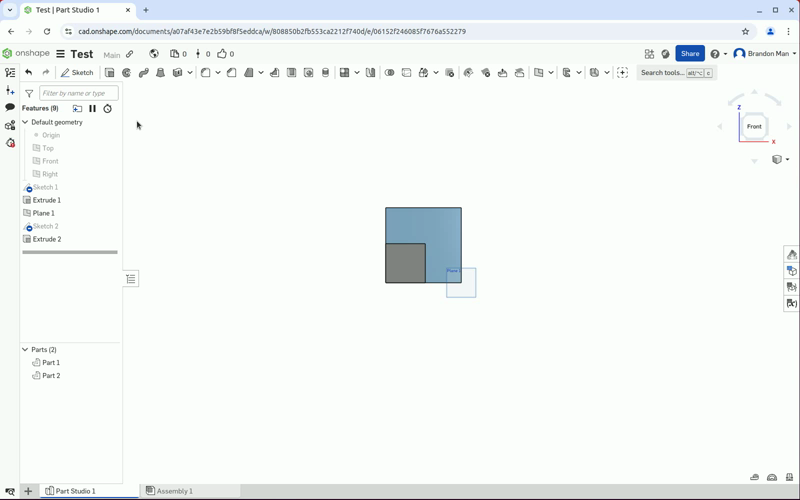
key(shift+h)
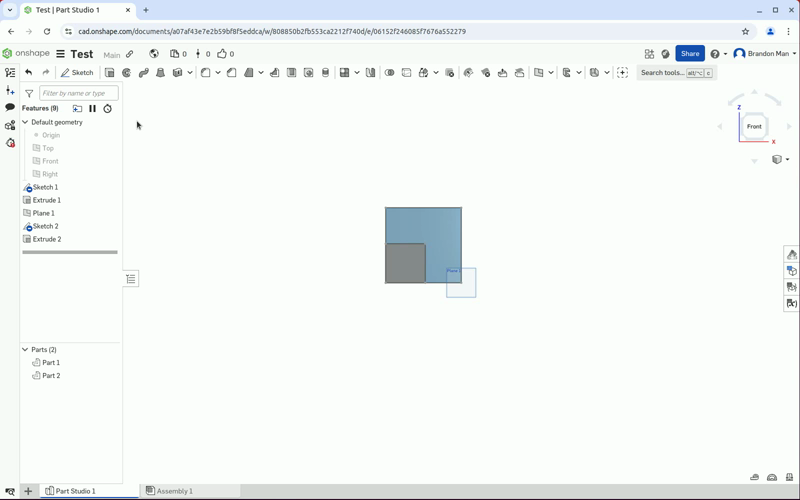
key(shift+h)
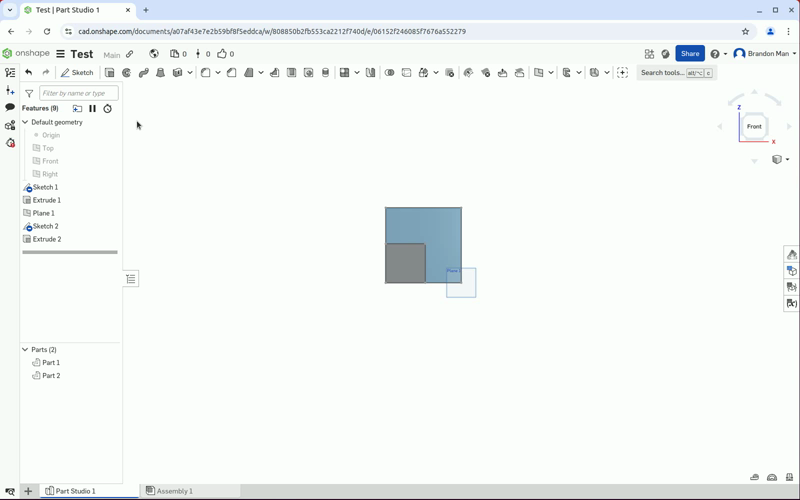
key(shift+7)
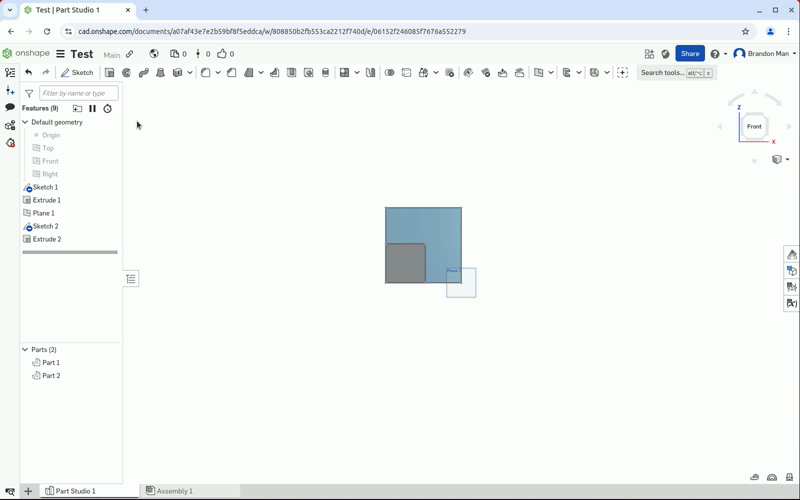
key(left, 2)
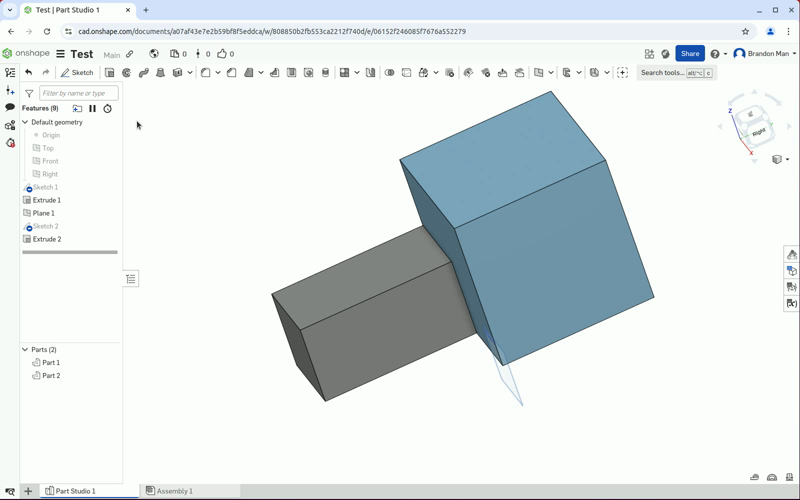
key(down, 2)
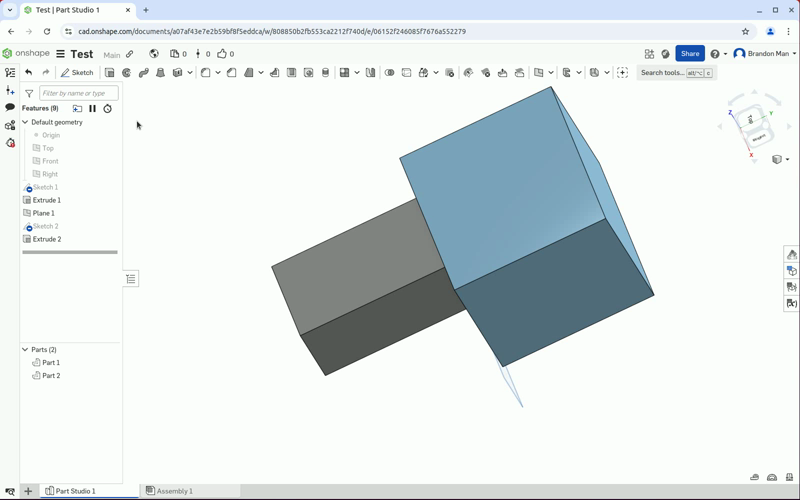
key(up, 2)
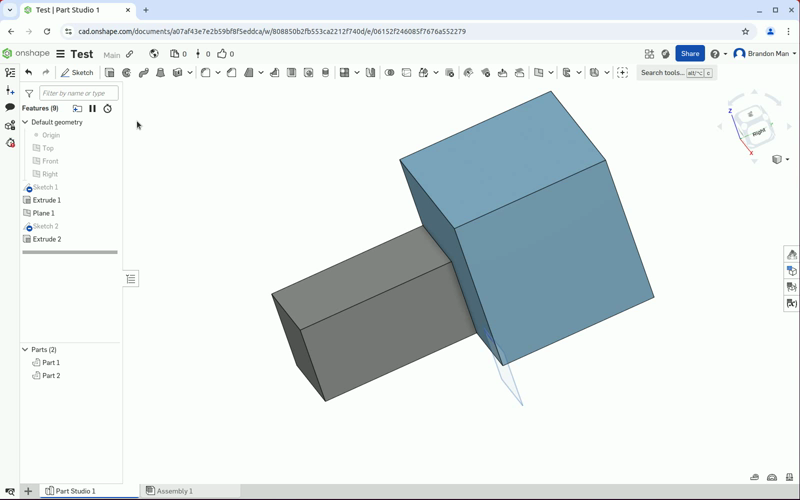
key(right, 2)
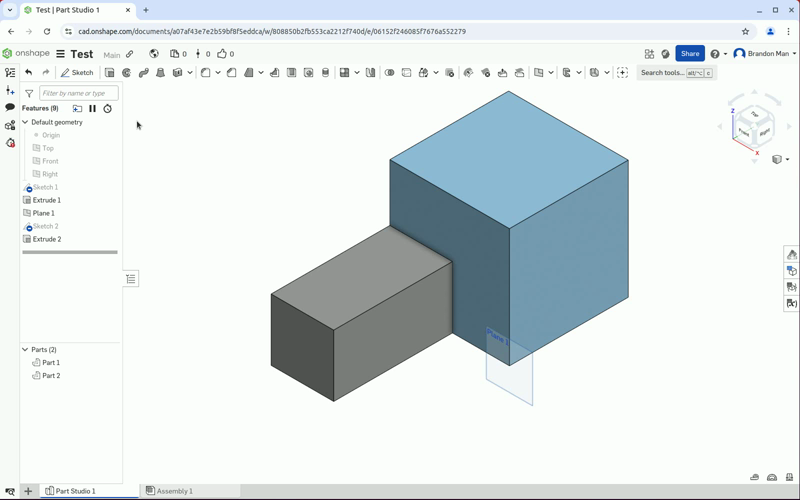
mouse_move(73, 189)
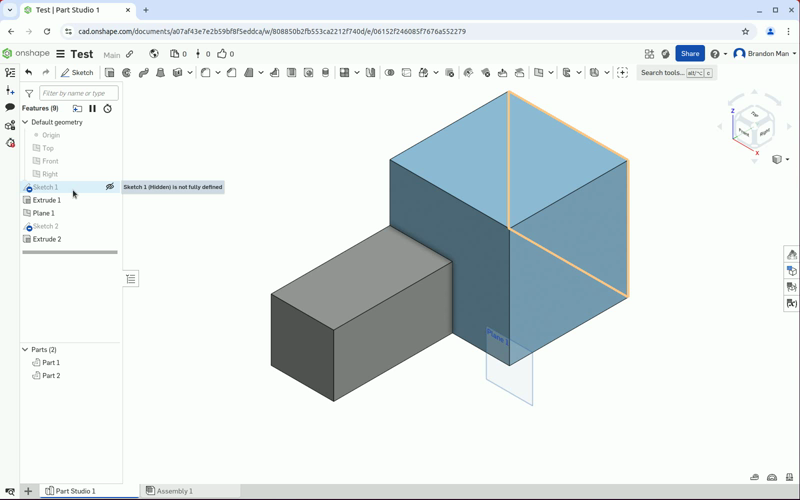
click(73, 189)